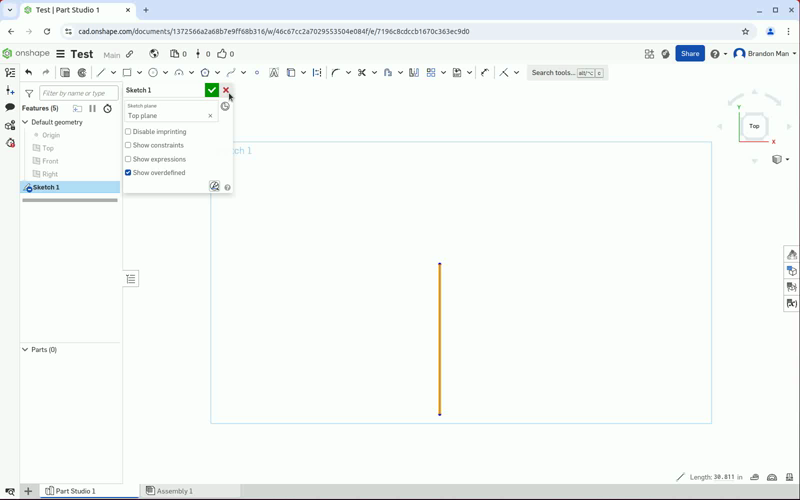
key(shift+h)
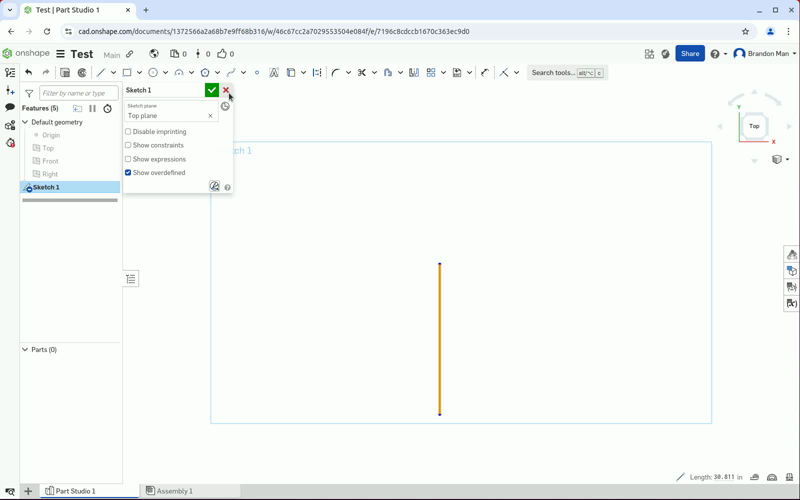
key(shift+s)
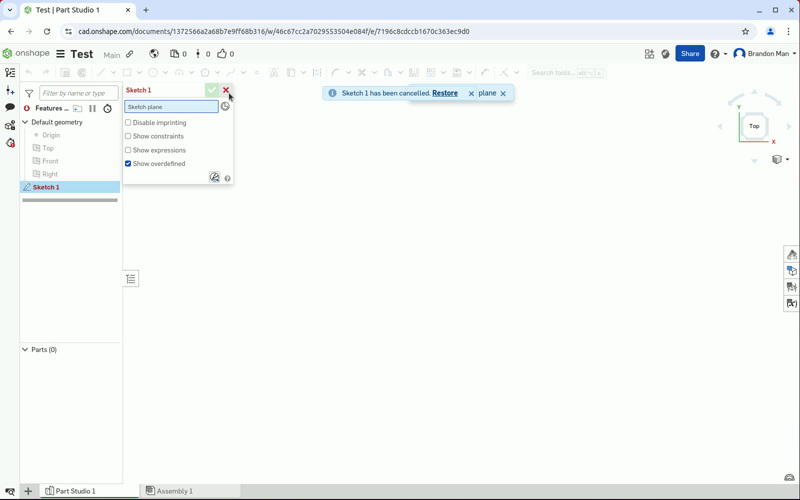
mouse_move(73, 150)
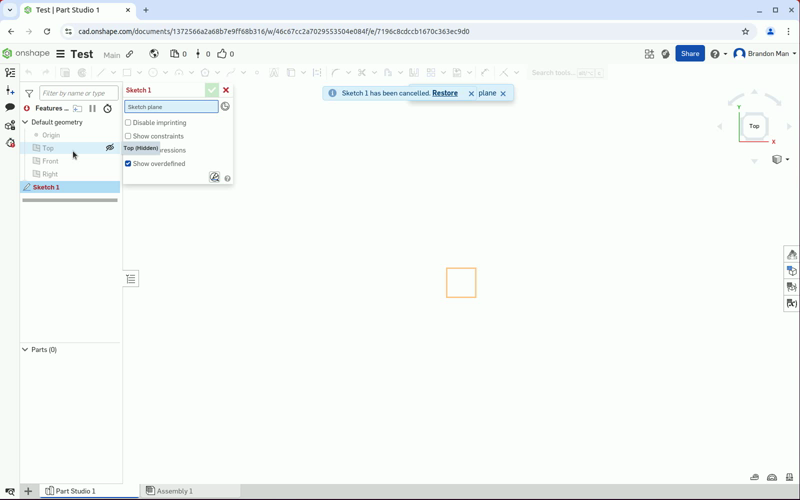
click(73, 150)
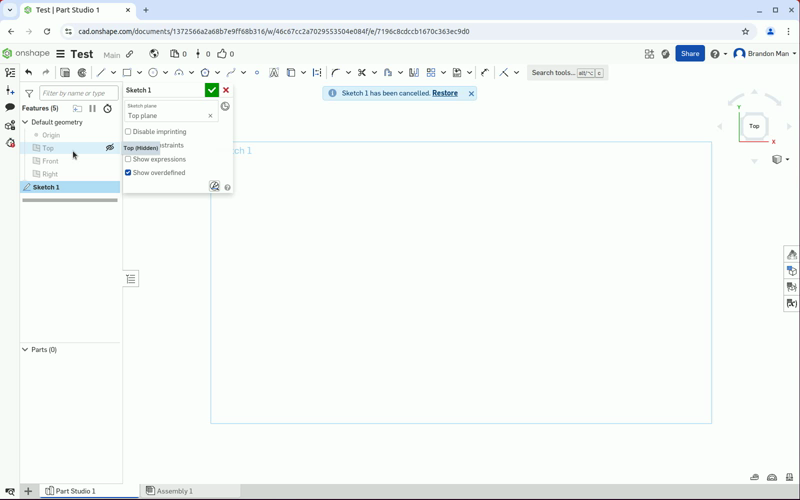
mouse_move(73, 352)
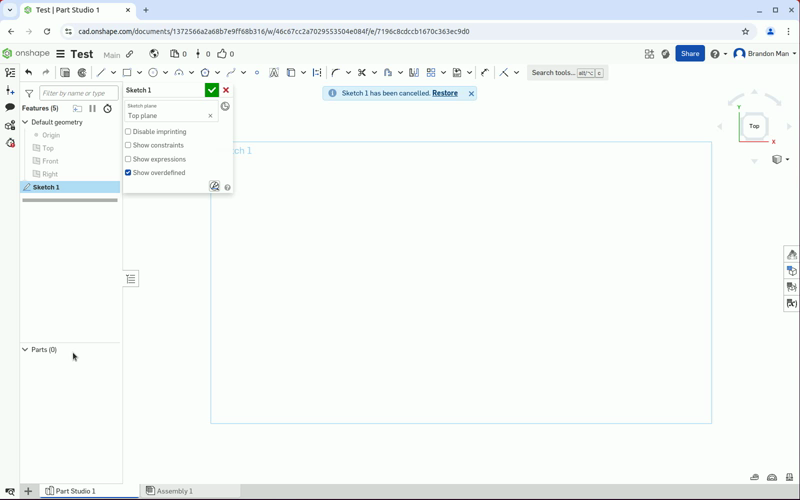
key(y)
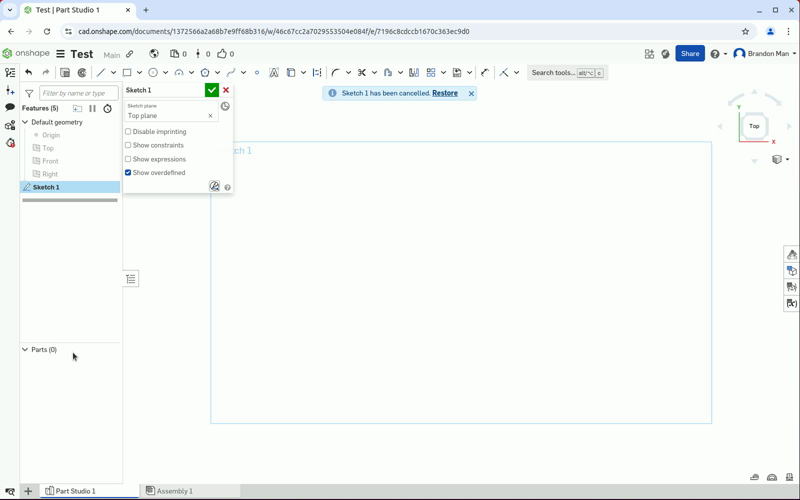
key(c)
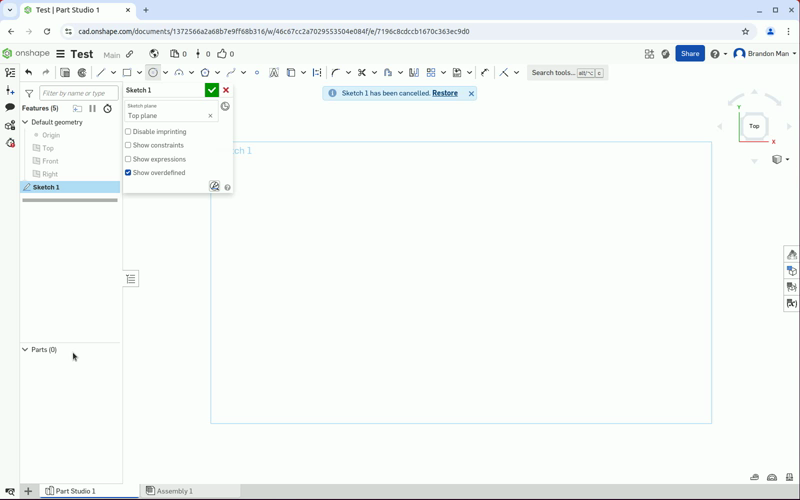
key_down(shift)
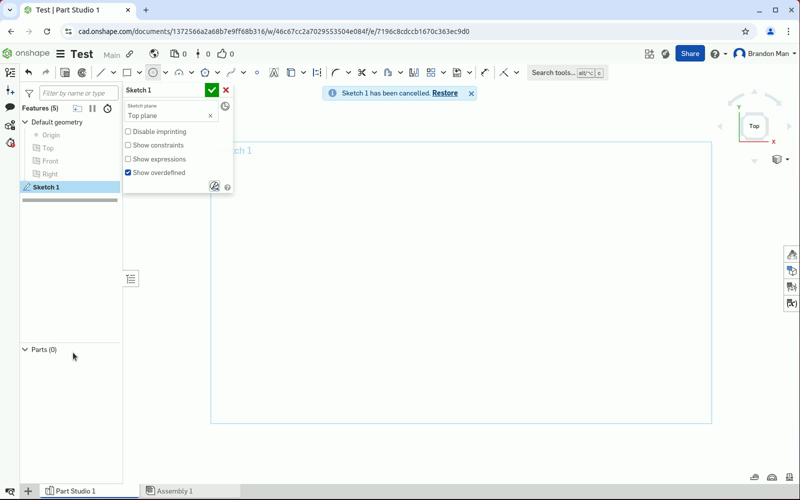
mouse_move(461, 282)
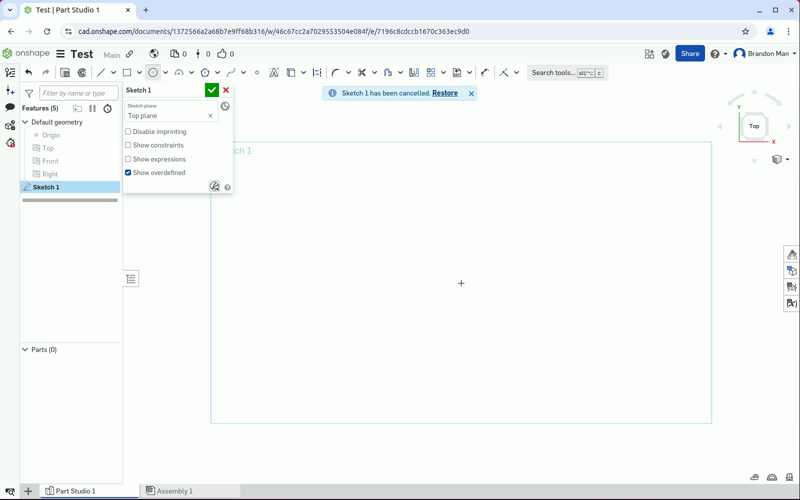
click(461, 282)
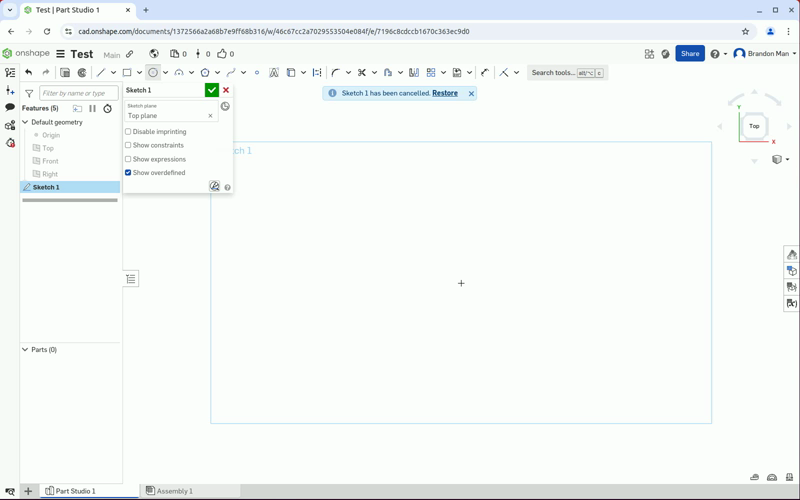
key_up(shift)
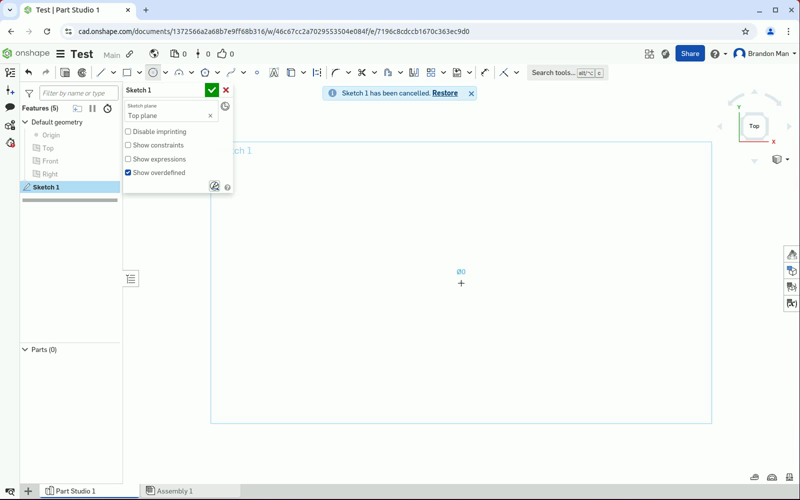
mouse_move(532, 282)
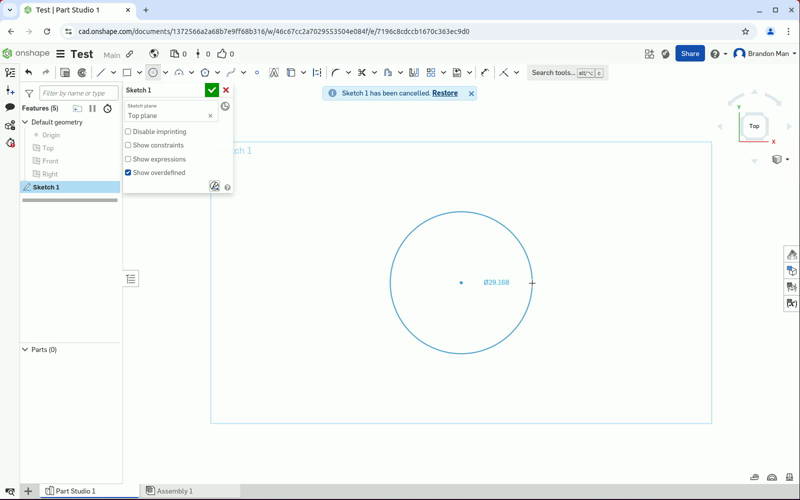
click(532, 282)
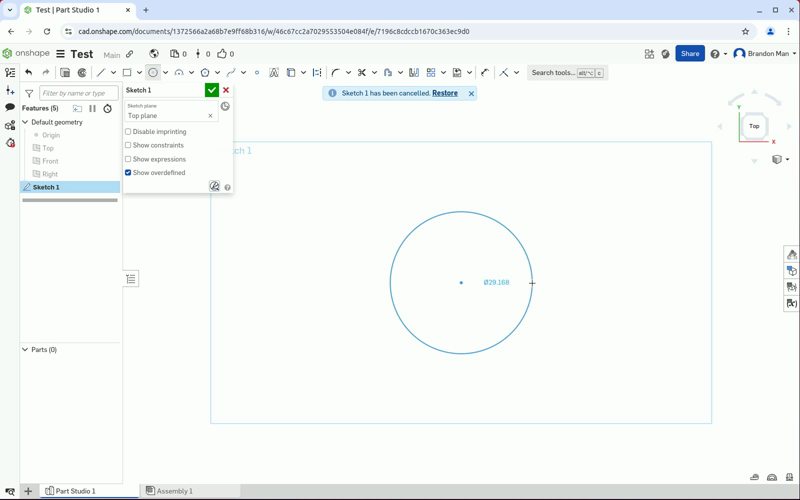
key(esc)
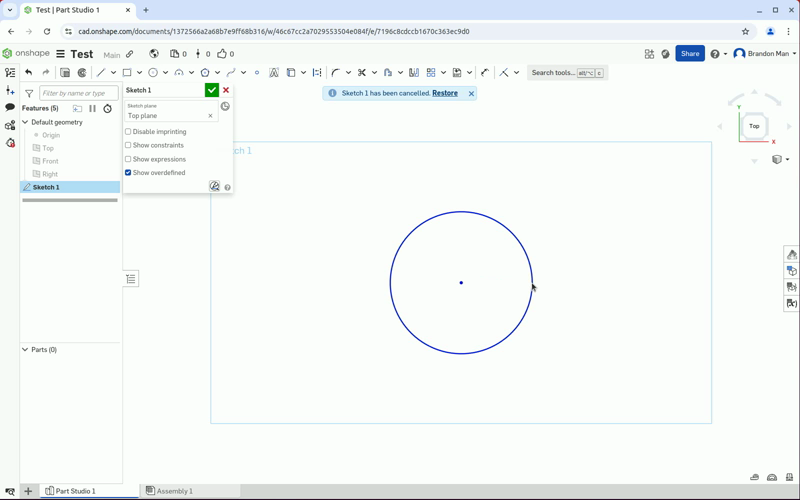
key(c)
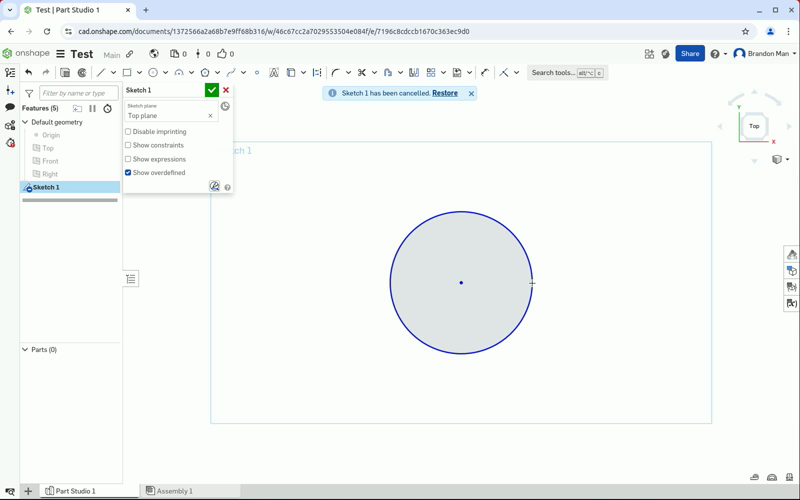
key_down(shift)
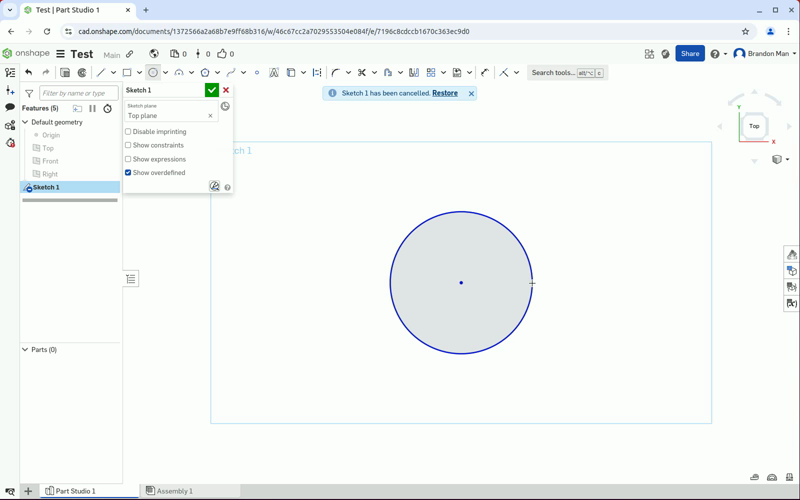
mouse_move(461, 282)
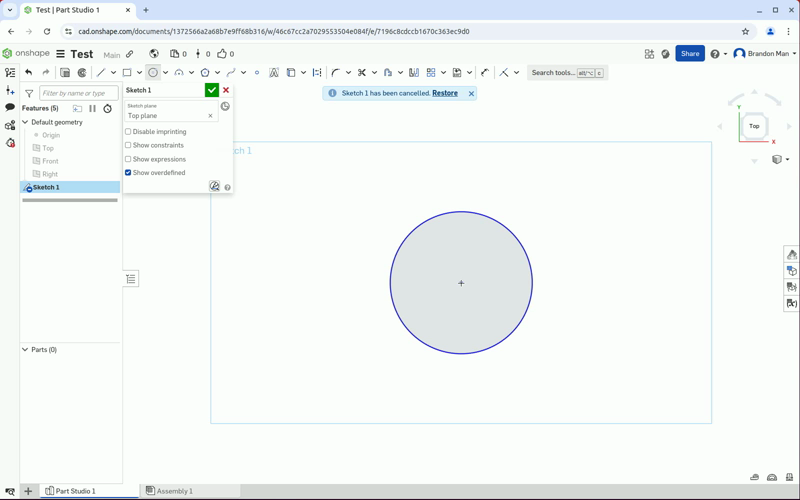
click(461, 282)
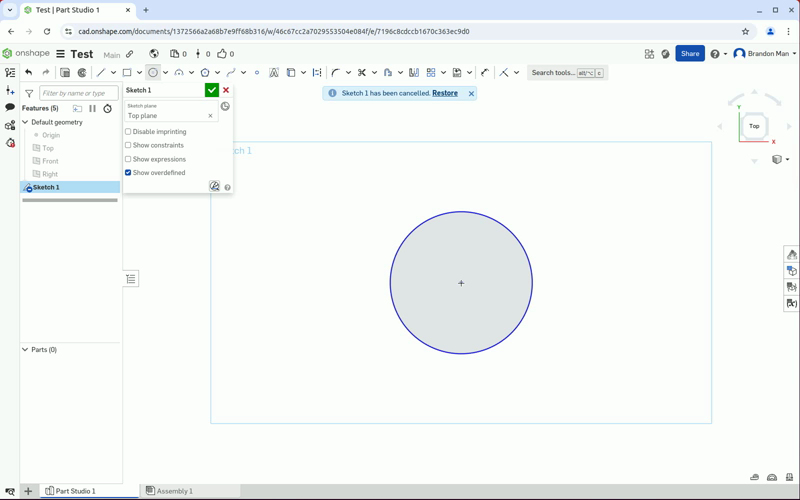
key_up(shift)
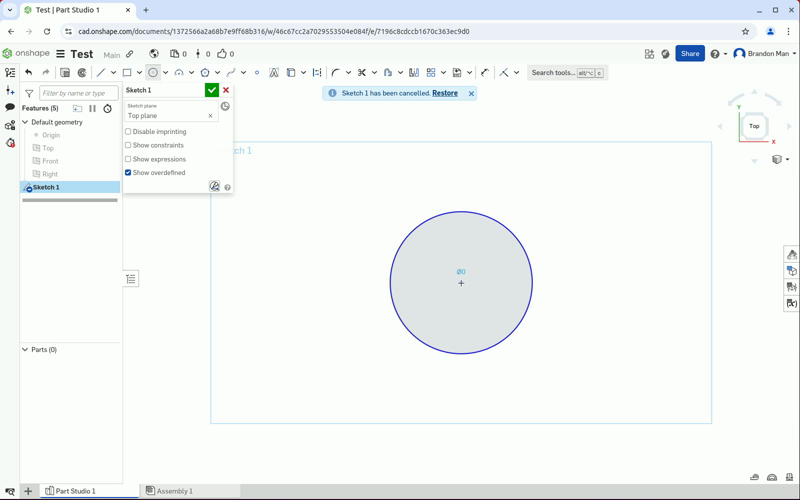
mouse_move(489, 282)
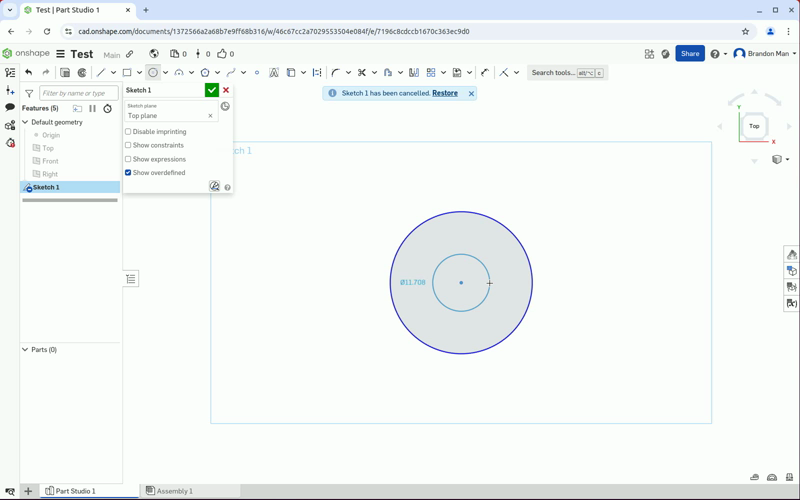
click(489, 282)
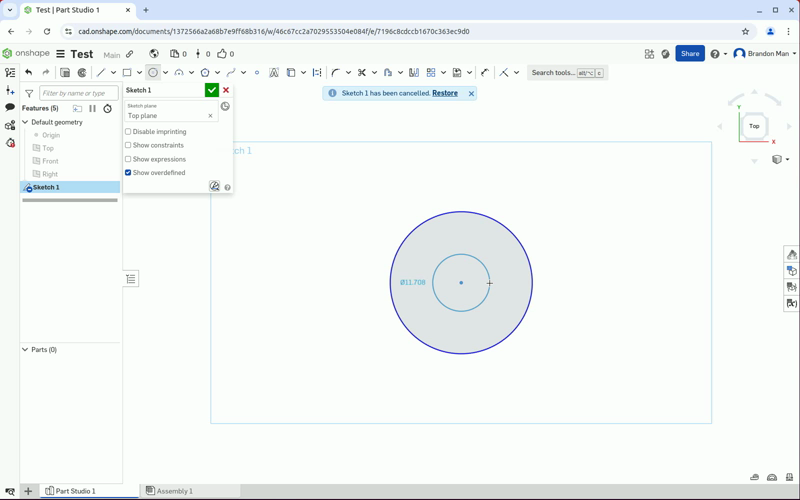
key(esc)
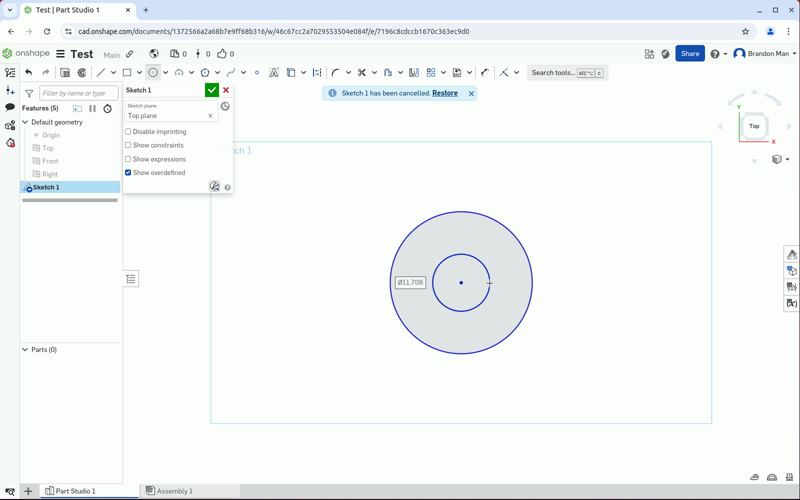
mouse_move(517, 268)
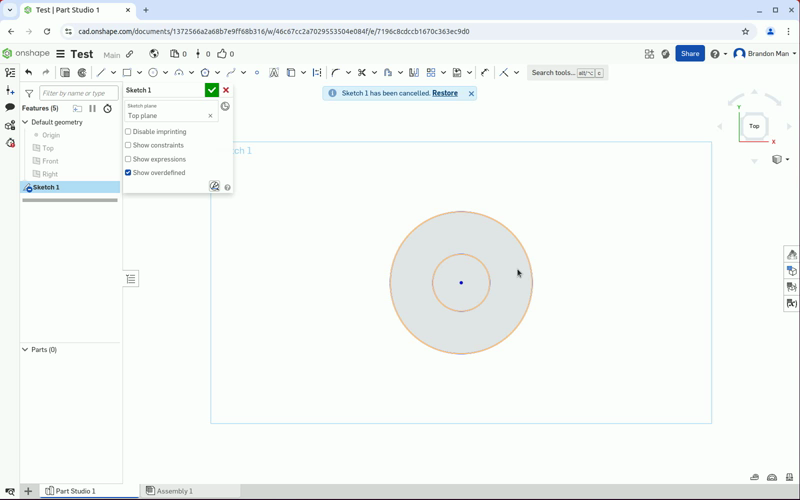
click(517, 268)
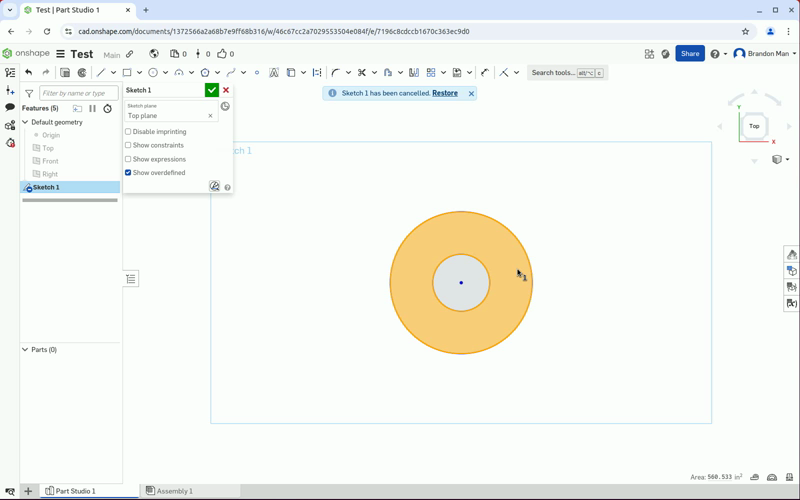
mouse_move(73, 352)
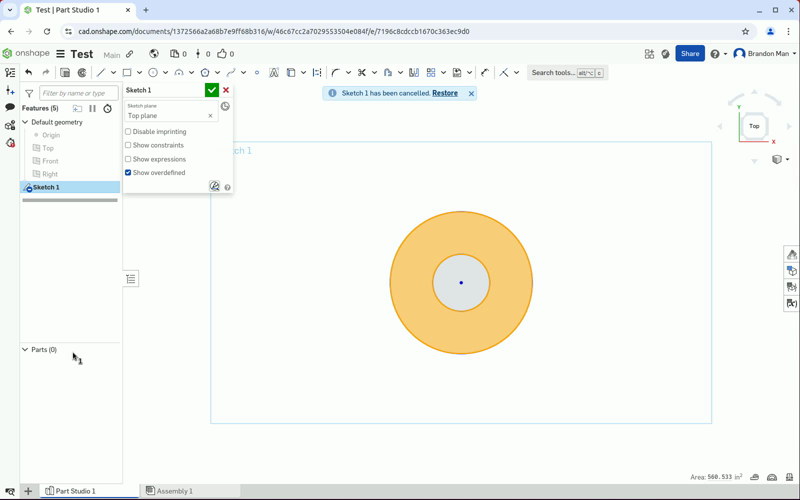
key(shift+y)
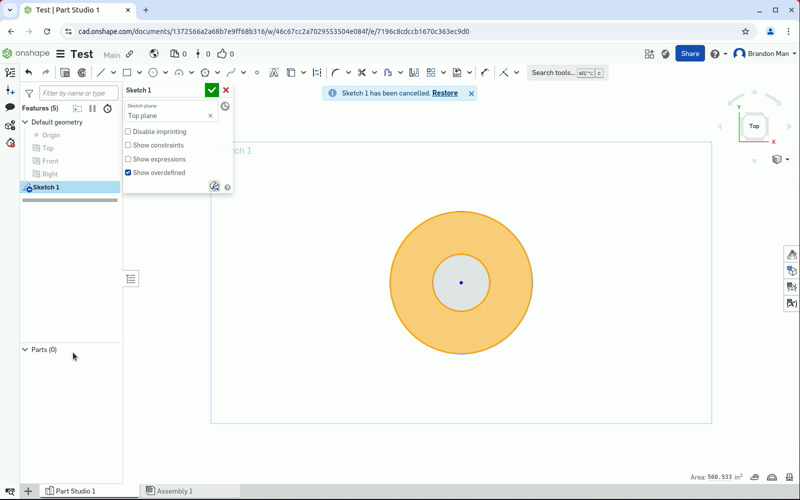
key(shift+e)
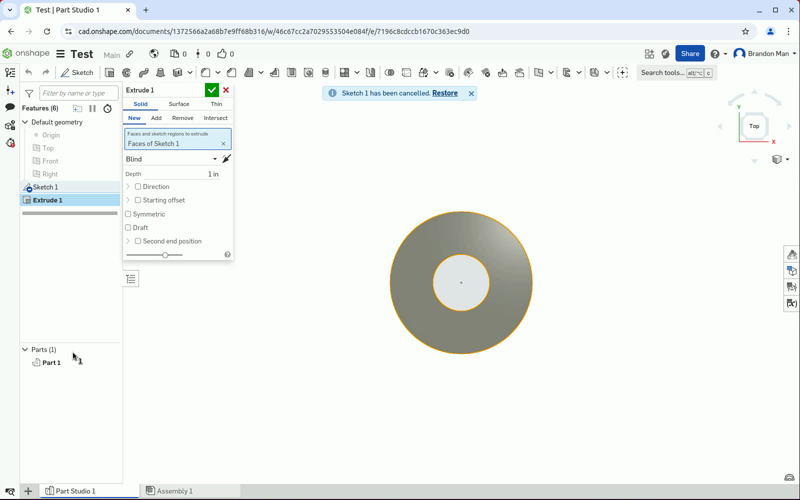
mouse_move(143, 106)
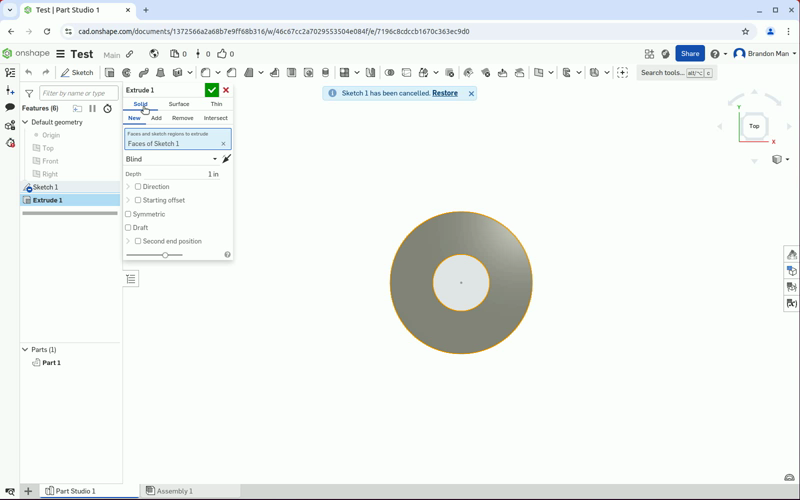
click(143, 106)
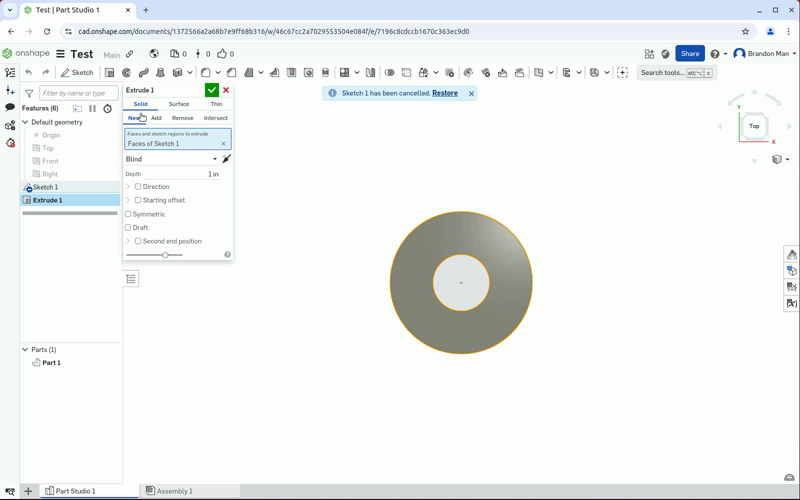
mouse_move(137, 120)
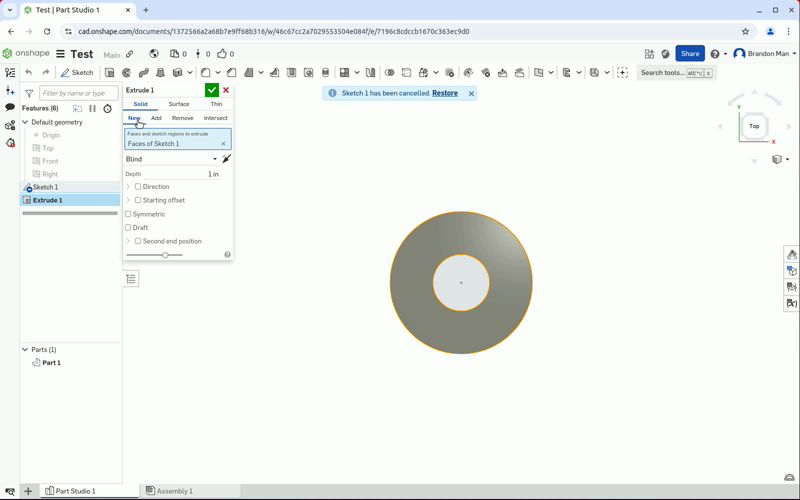
click(137, 120)
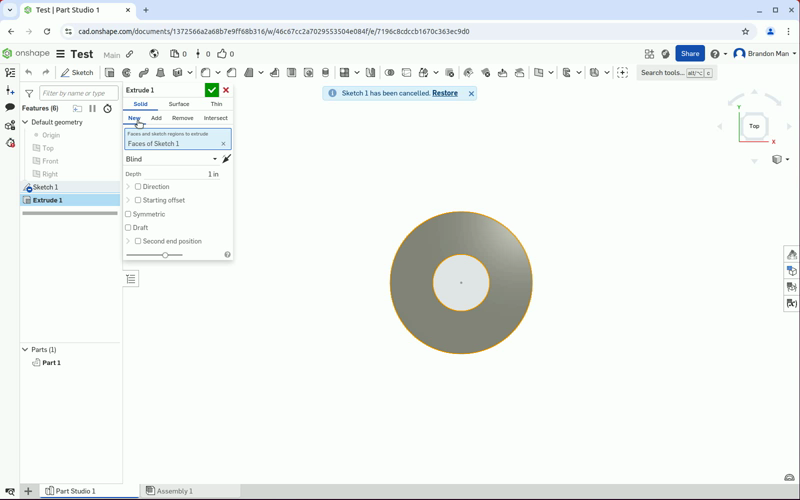
key(tab, 4)
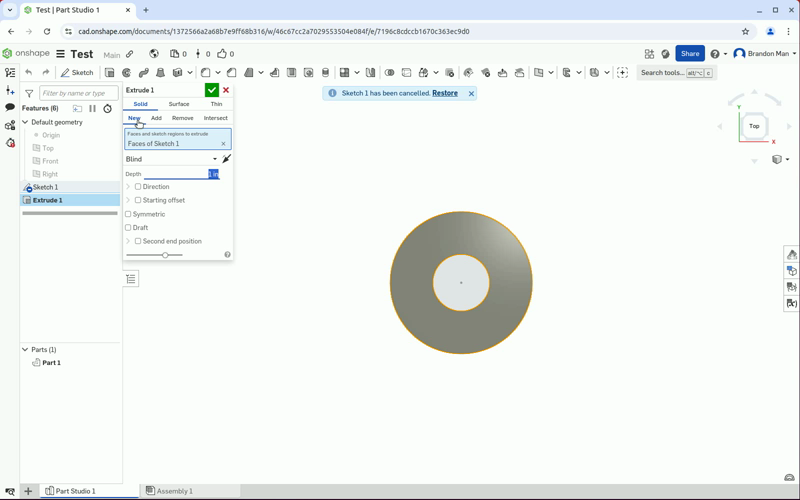
text(23.108)
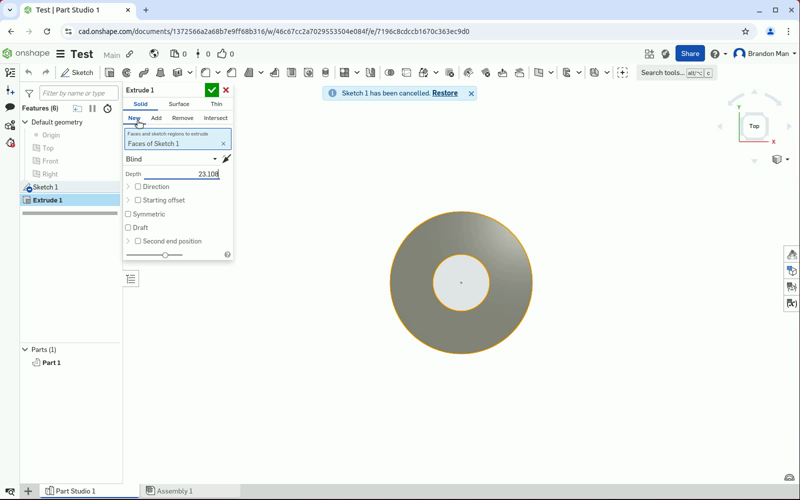
key(enter)
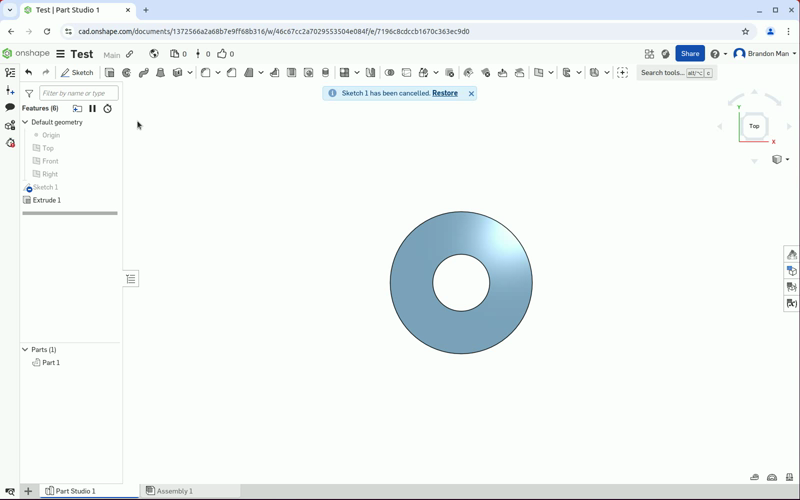
key(shift+h)
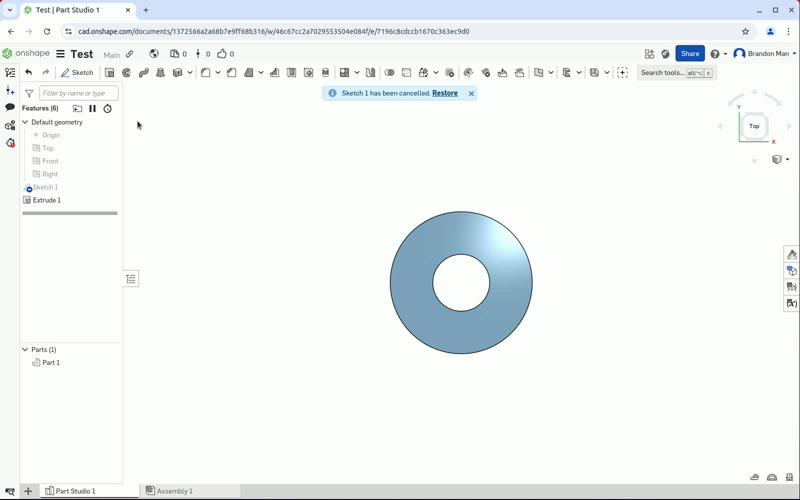
key(shift+h)
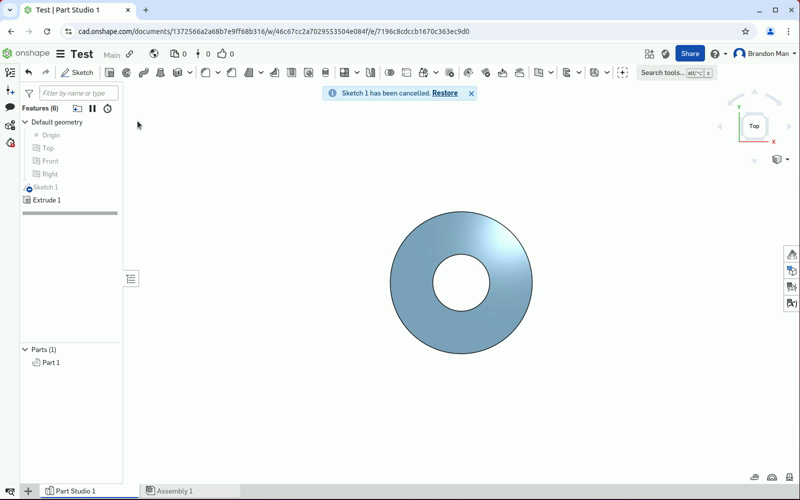
mouse_move(73, 189)
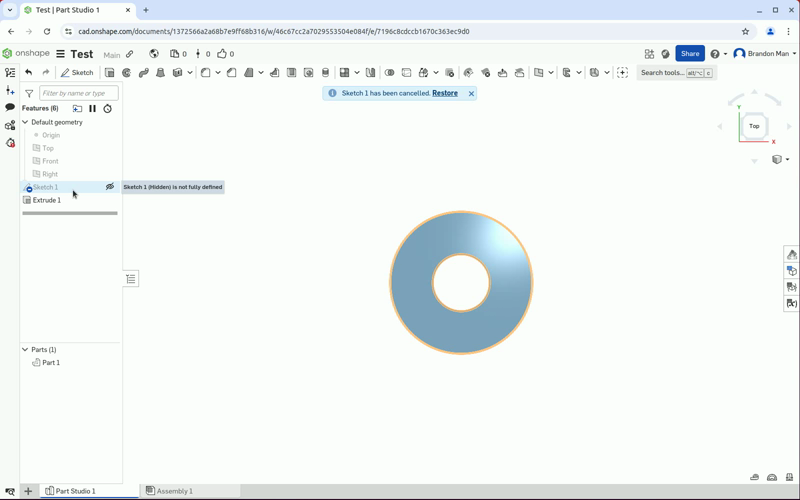
click(73, 189)
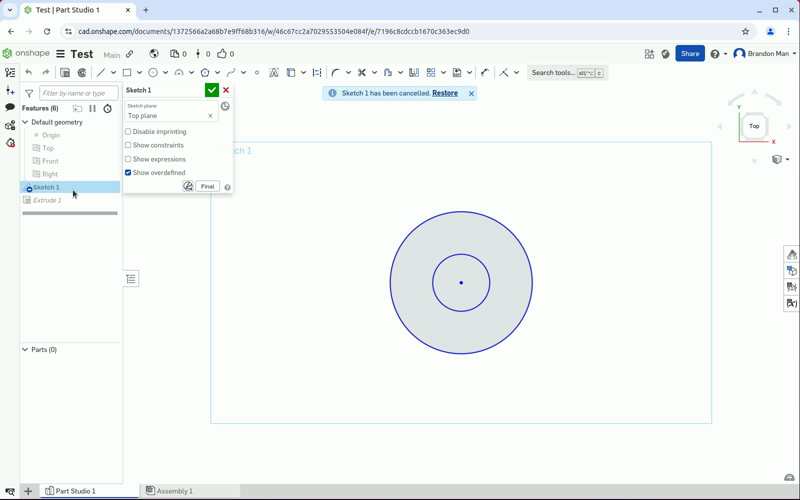
mouse_move(229, 92)
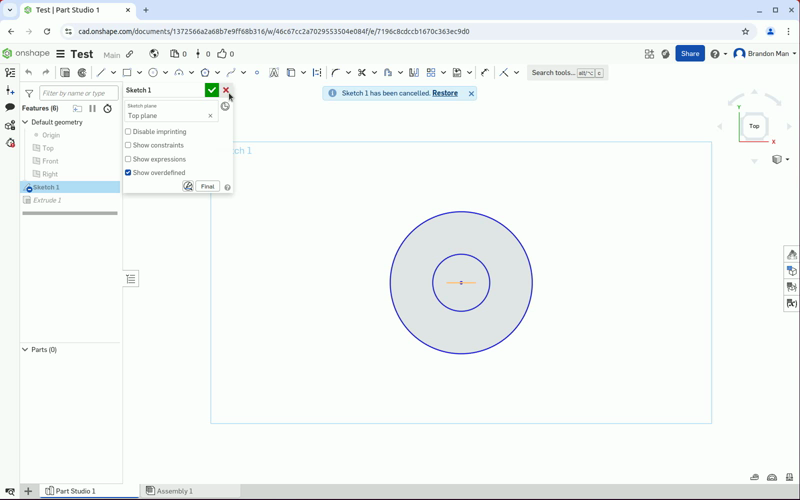
click(229, 92)
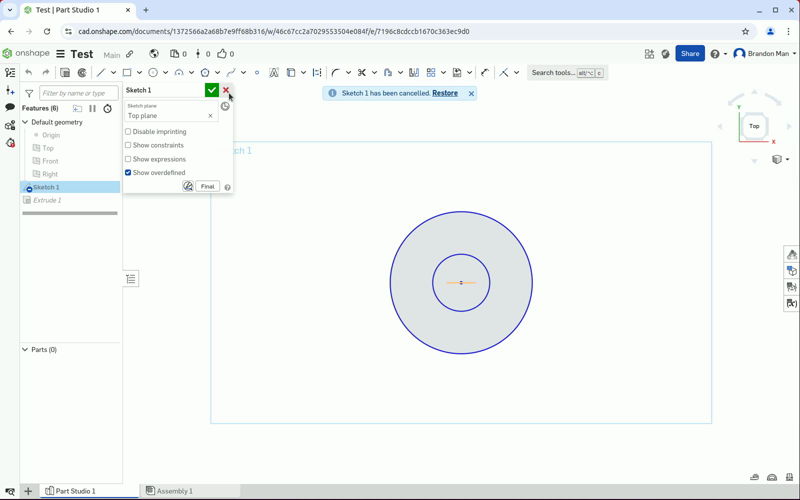
key(shift+s)
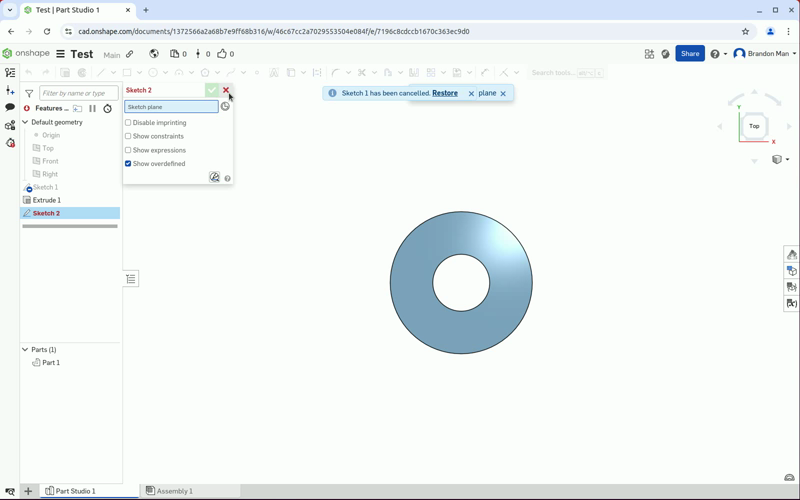
mouse_move(73, 150)
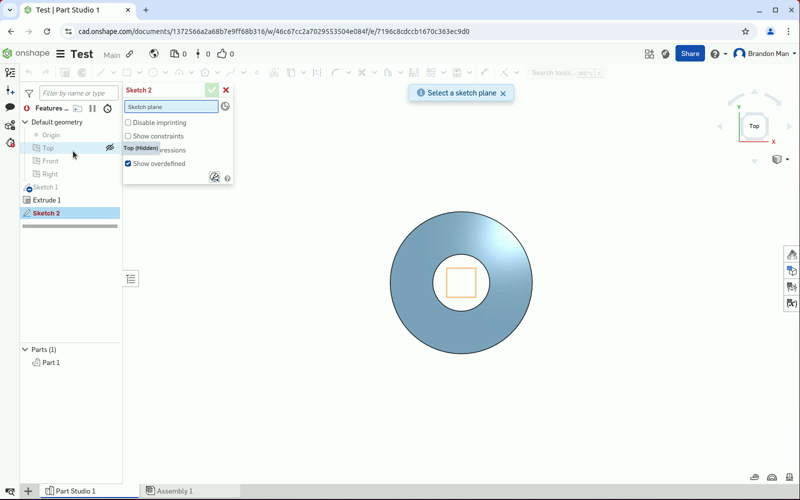
click(73, 150)
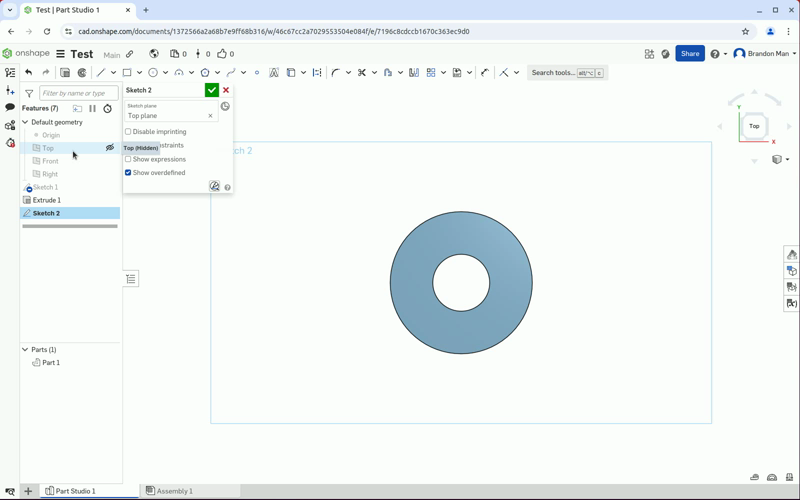
mouse_move(73, 352)
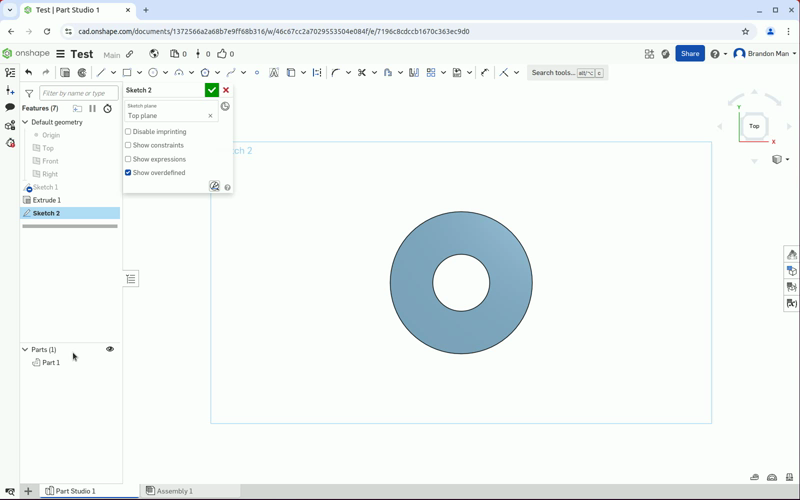
key(y)
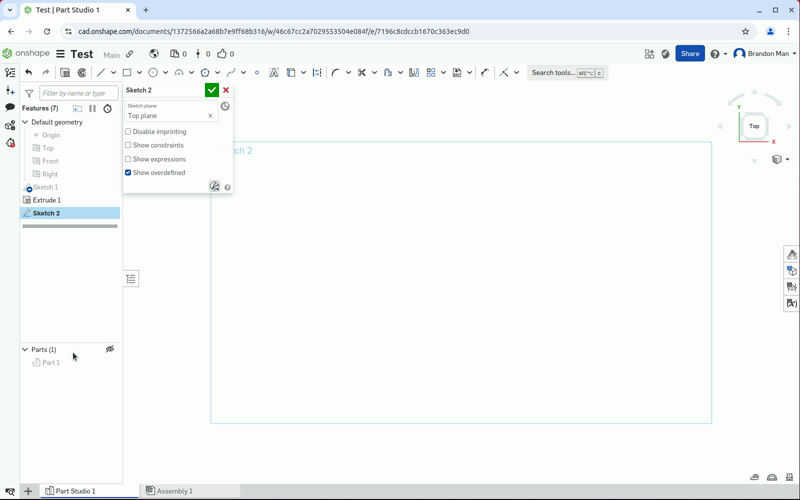
key(c)
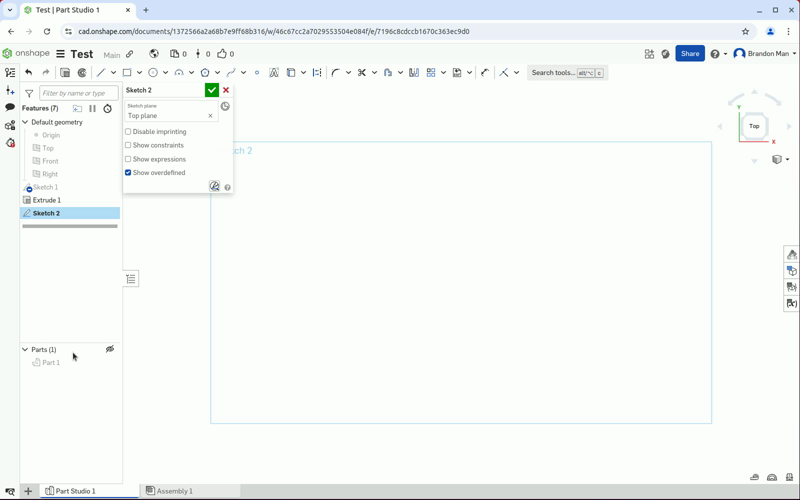
key_down(shift)
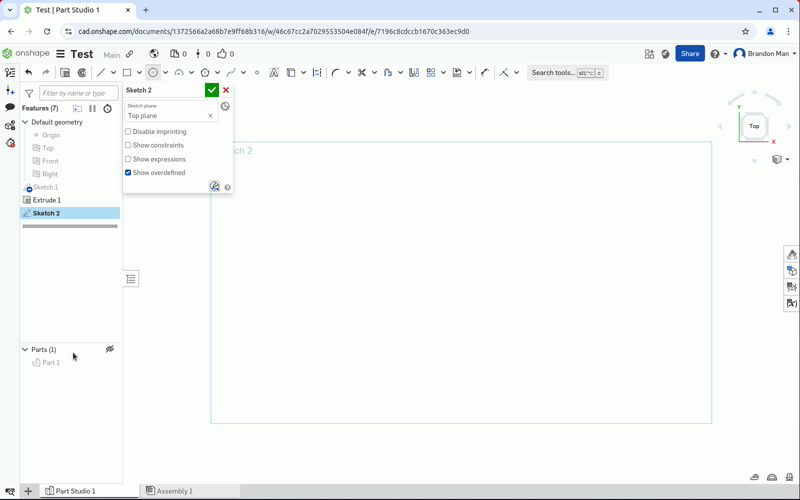
mouse_move(461, 282)
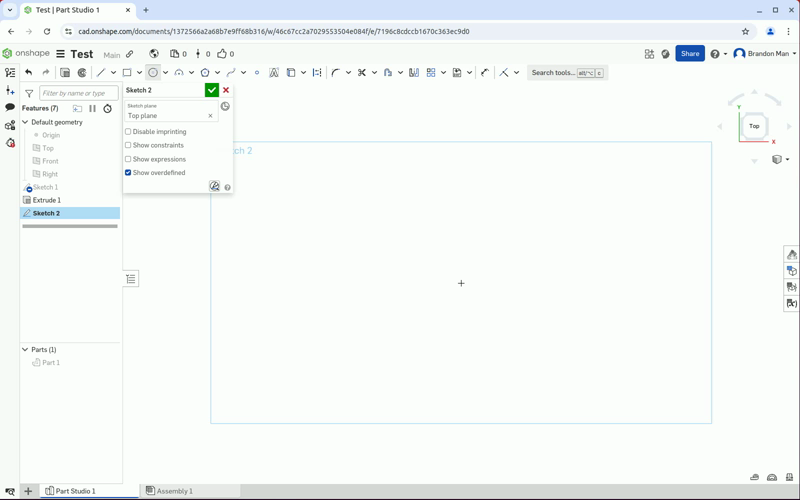
click(461, 282)
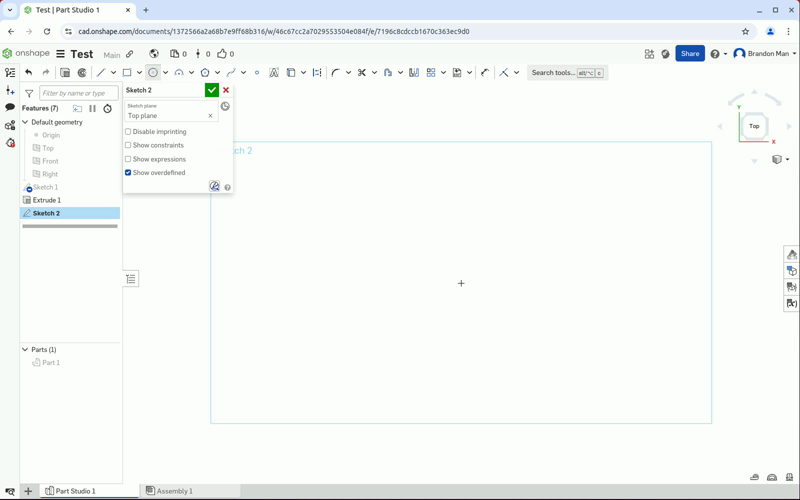
key_up(shift)
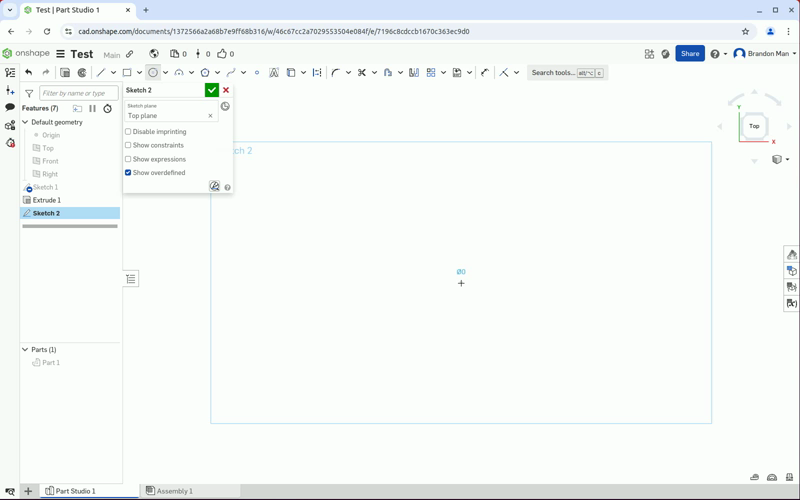
mouse_move(560, 282)
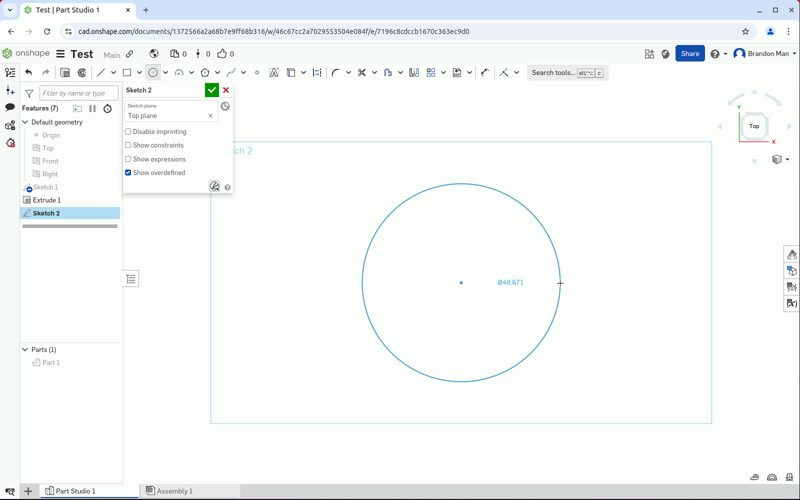
click(560, 282)
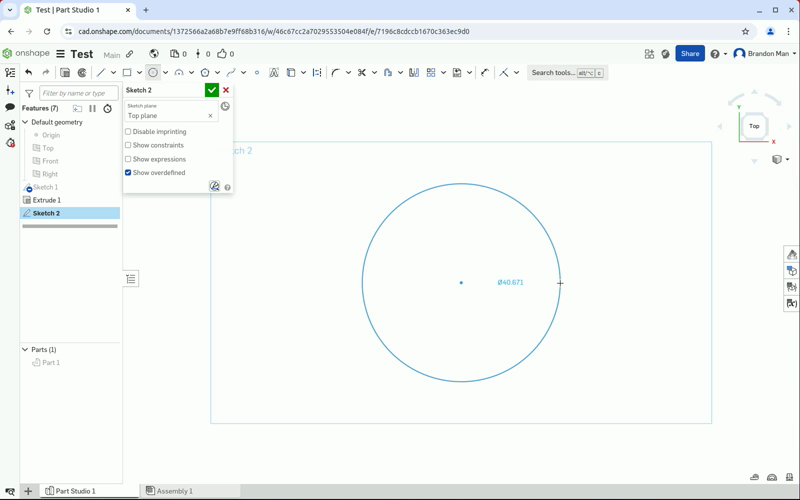
key(esc)
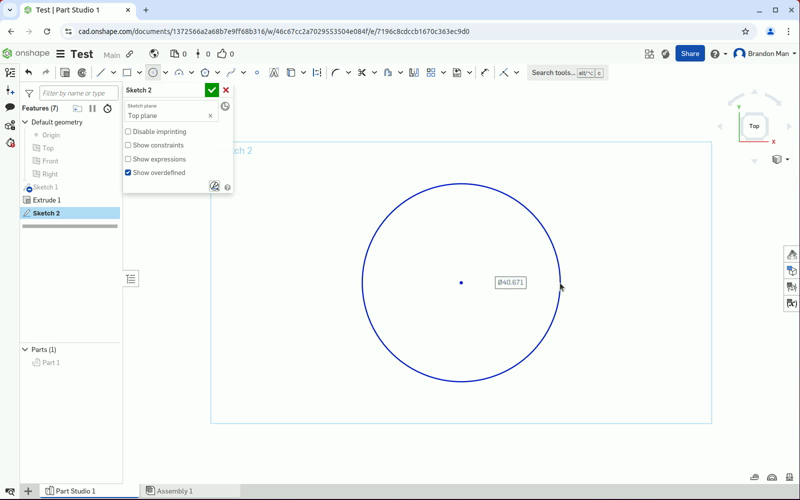
key(c)
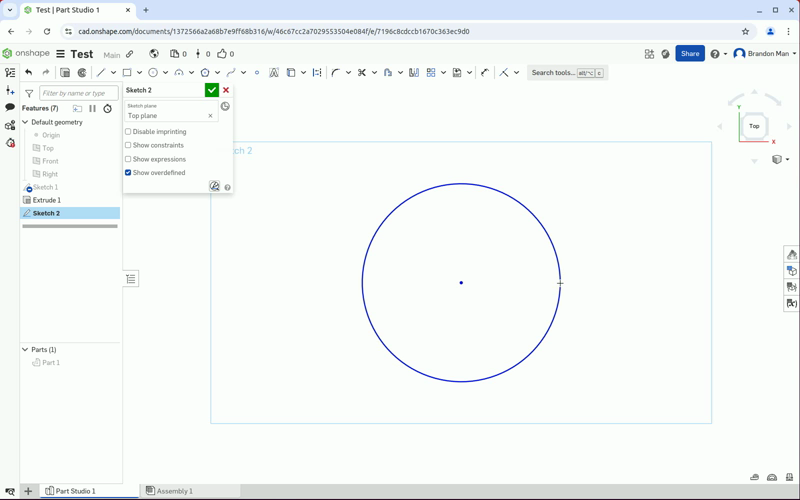
key_down(shift)
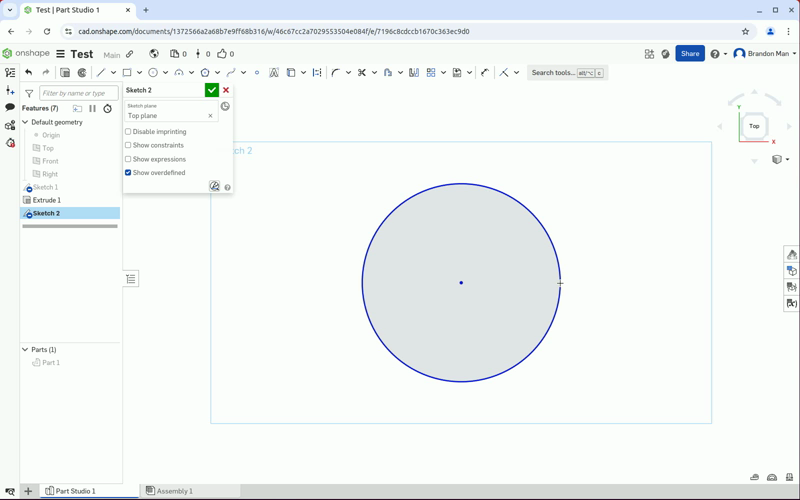
mouse_move(461, 282)
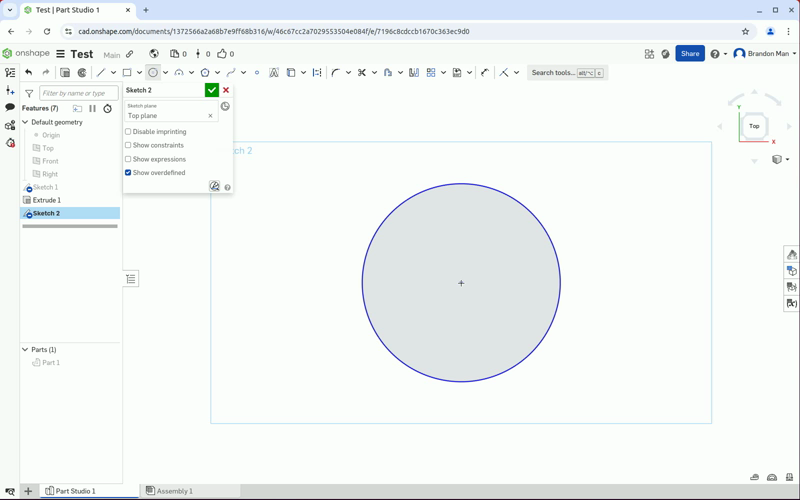
click(461, 282)
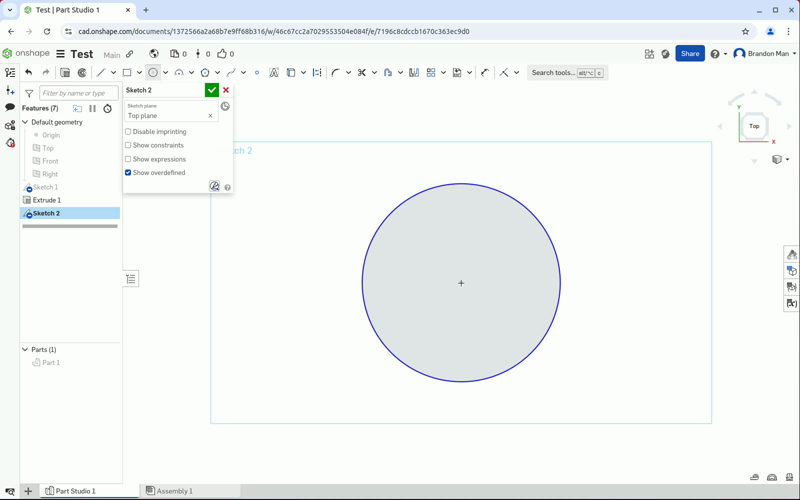
key_up(shift)
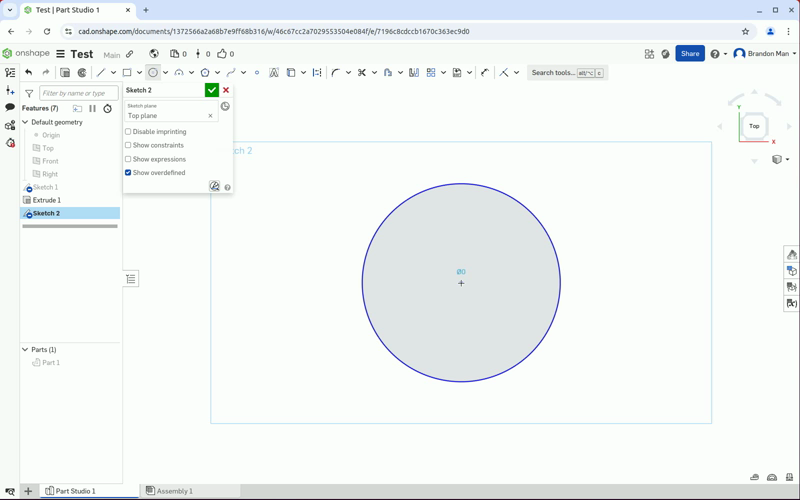
mouse_move(531, 282)
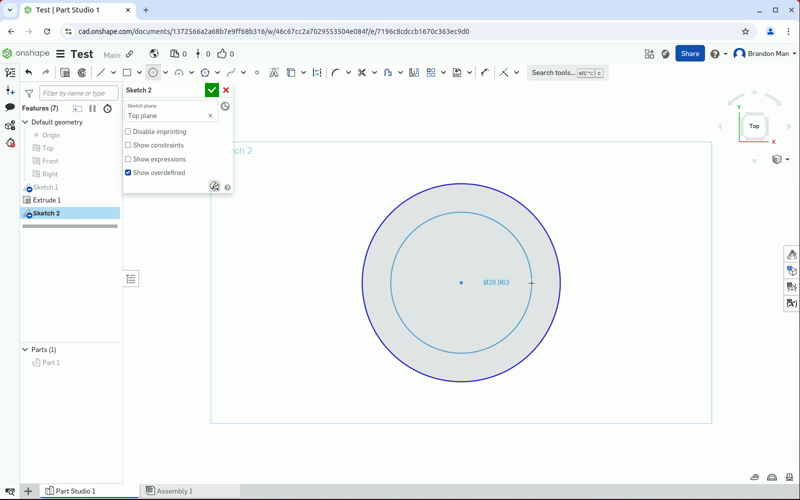
click(531, 282)
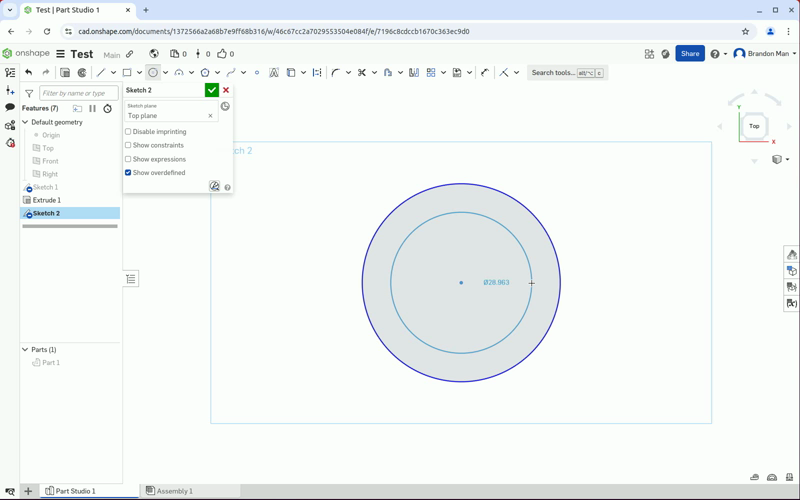
key(esc)
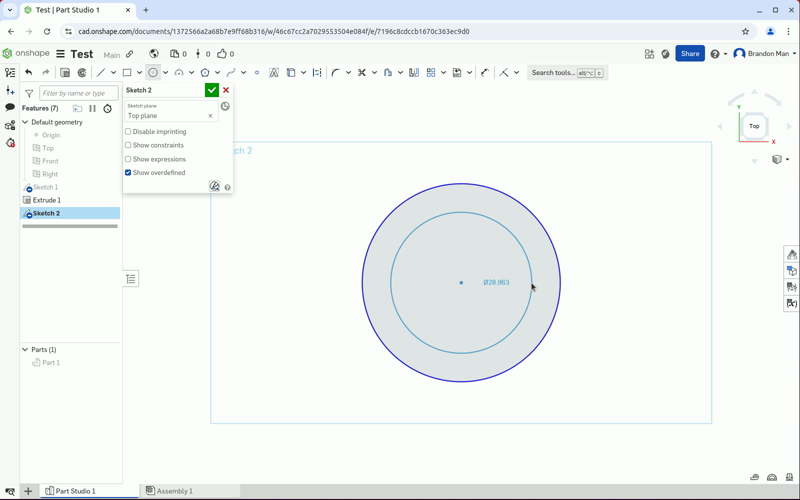
mouse_move(540, 313)
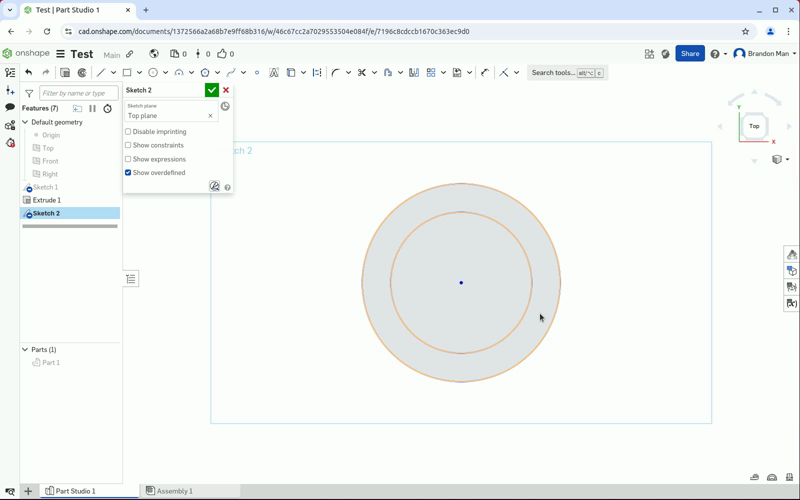
click(540, 313)
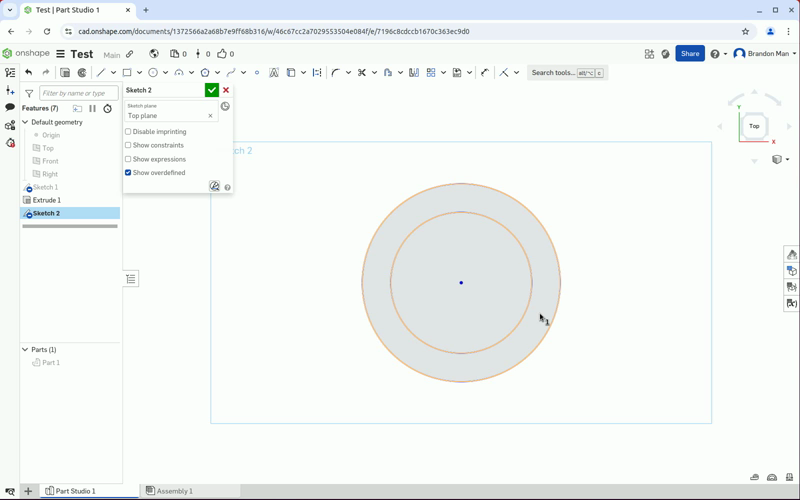
mouse_move(73, 352)
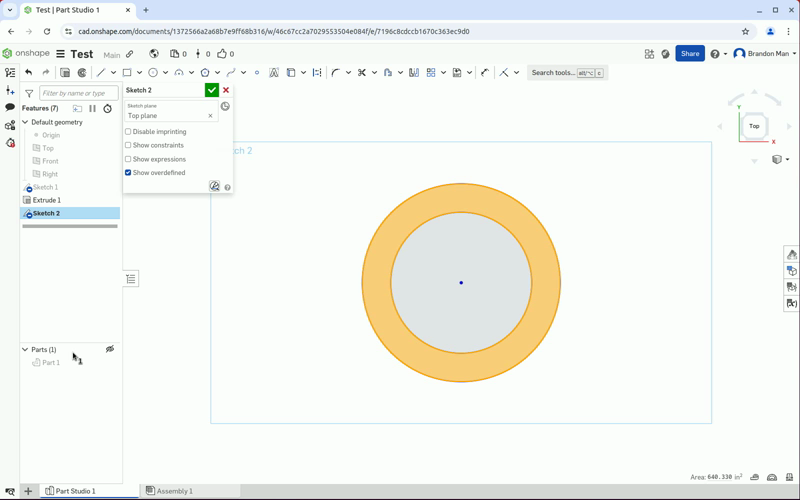
key(shift+y)
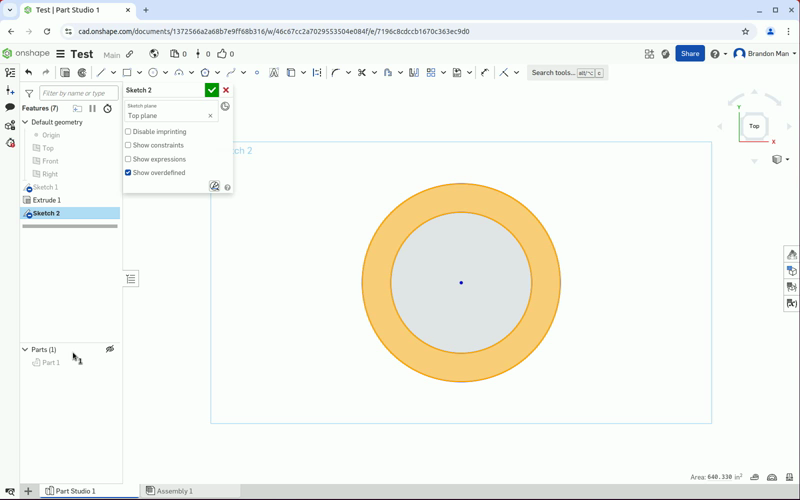
key(shift+e)
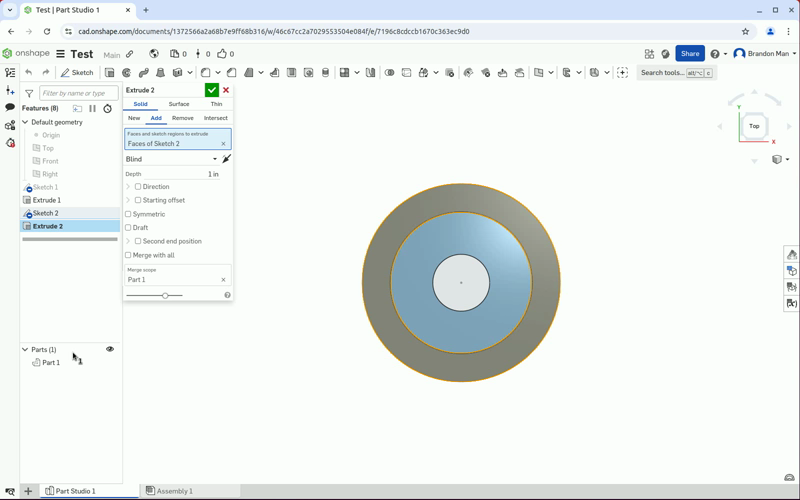
mouse_move(143, 106)
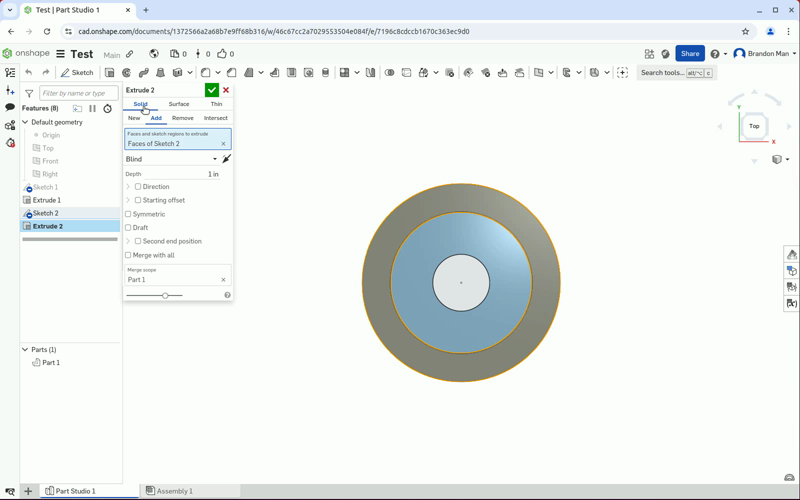
click(143, 106)
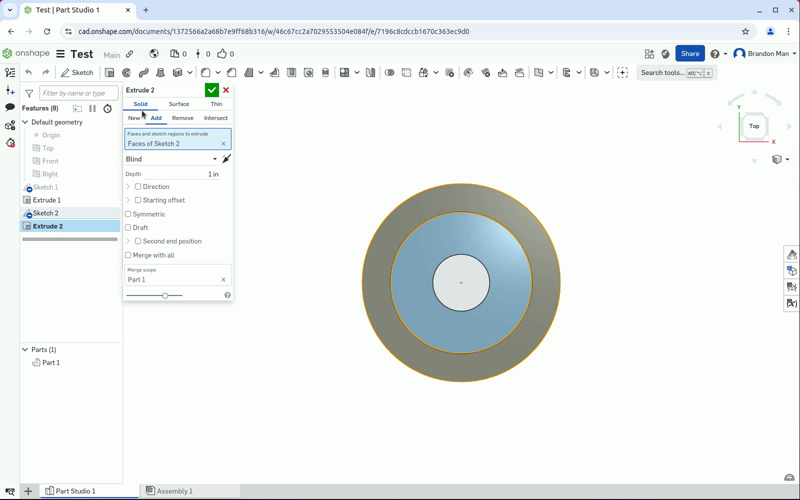
mouse_move(137, 120)
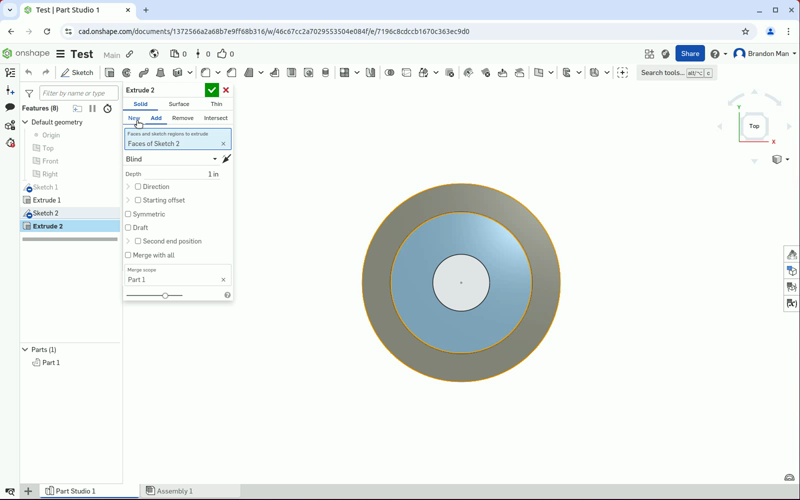
click(137, 120)
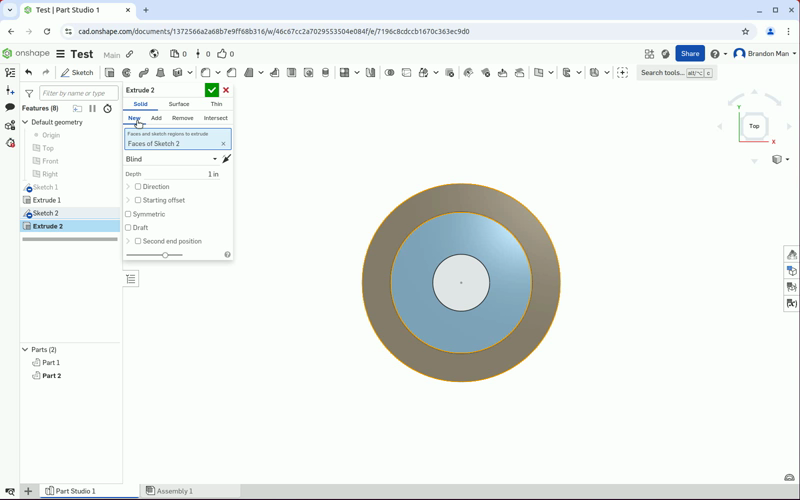
key(tab, 4)
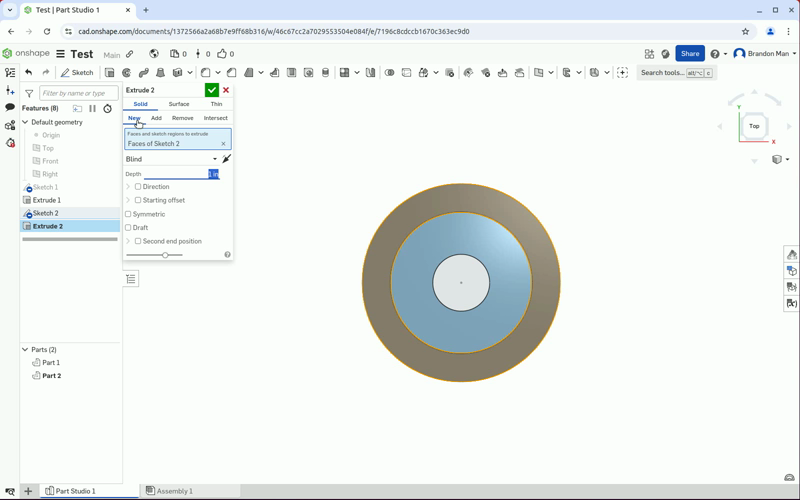
text(2.889)
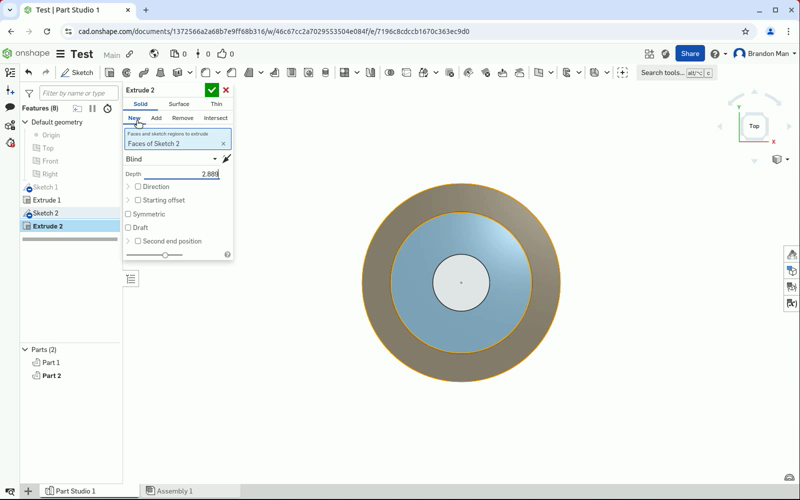
key(enter)
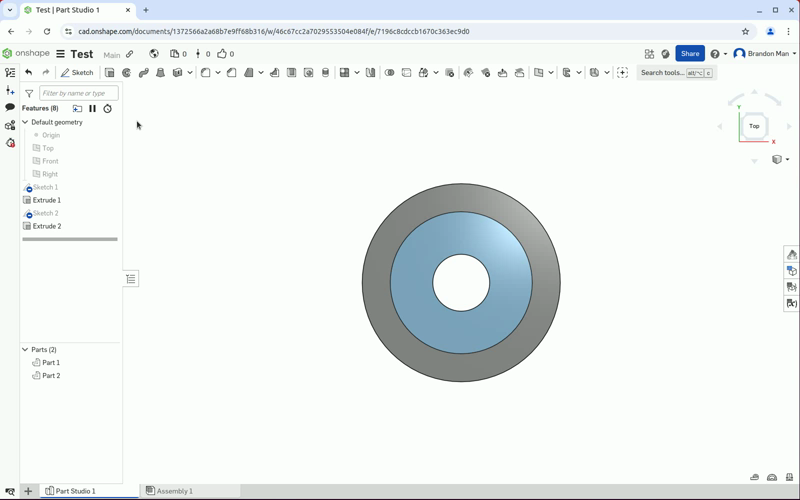
key(shift+h)
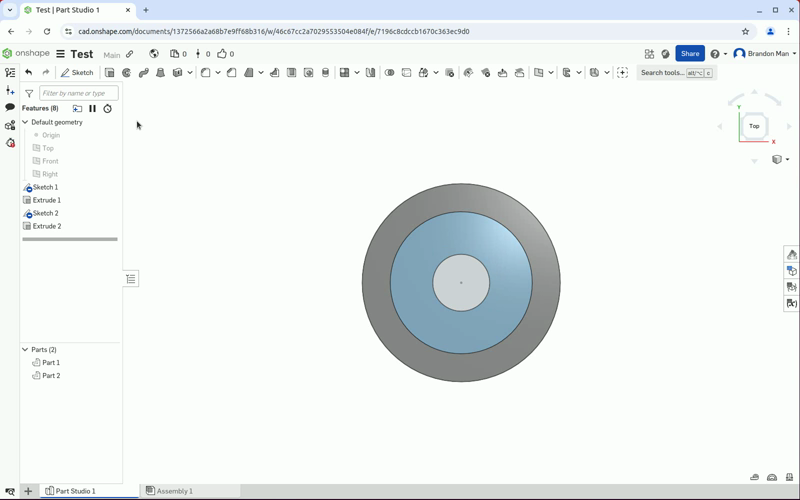
key(shift+h)
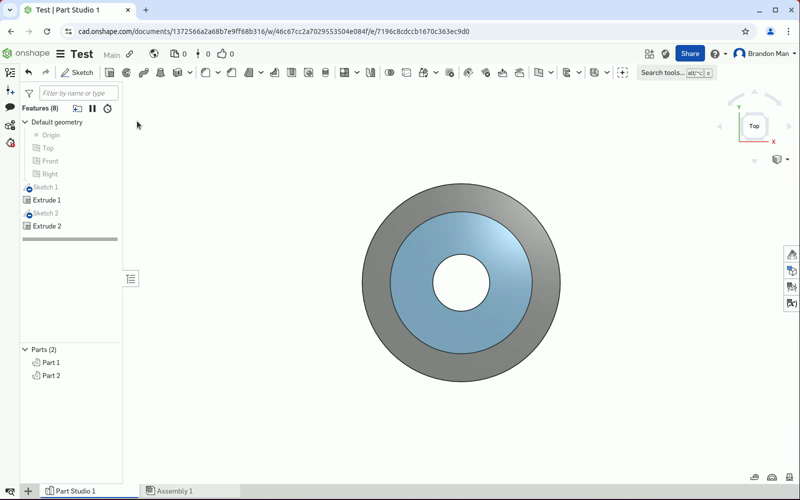
mouse_move(73, 189)
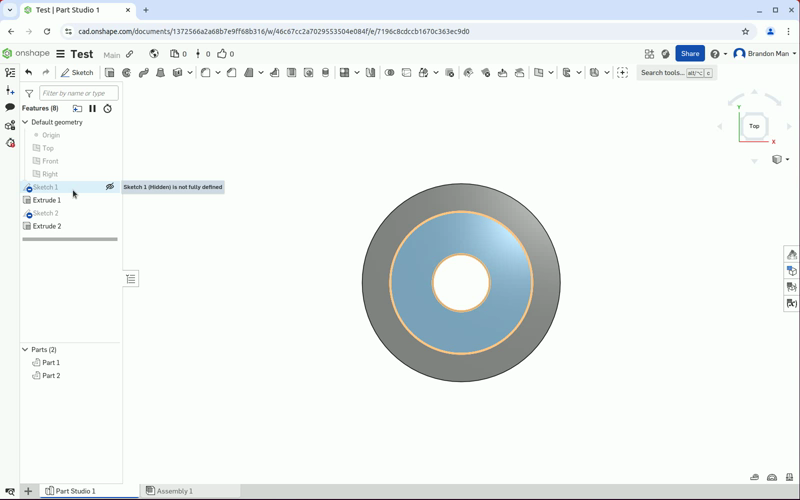
click(73, 189)
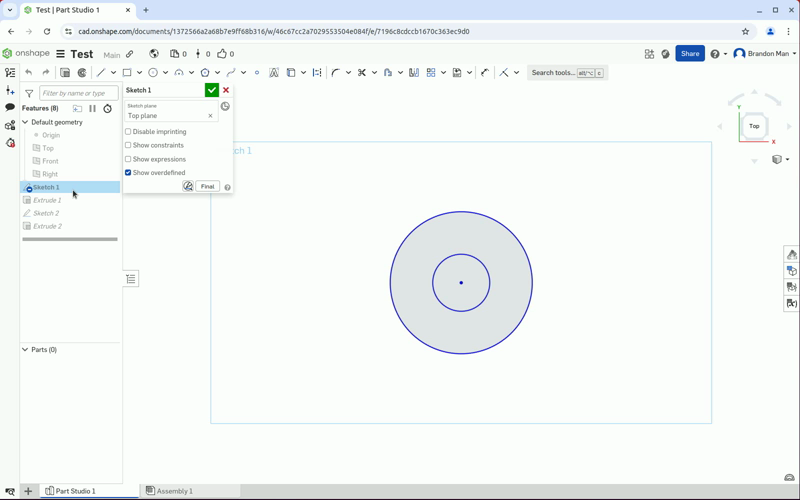
mouse_move(229, 92)
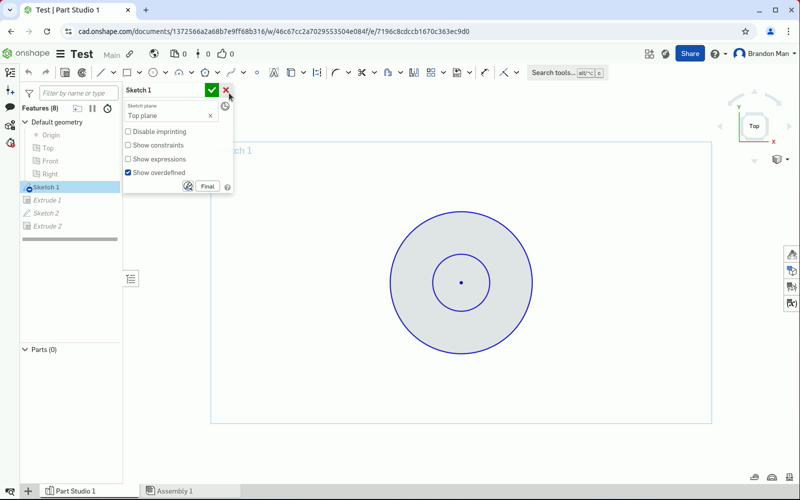
click(229, 92)
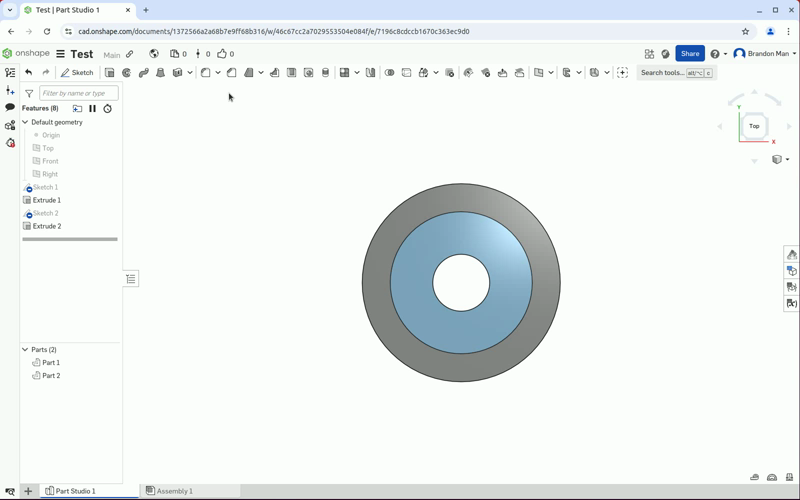
mouse_move(541, 75)
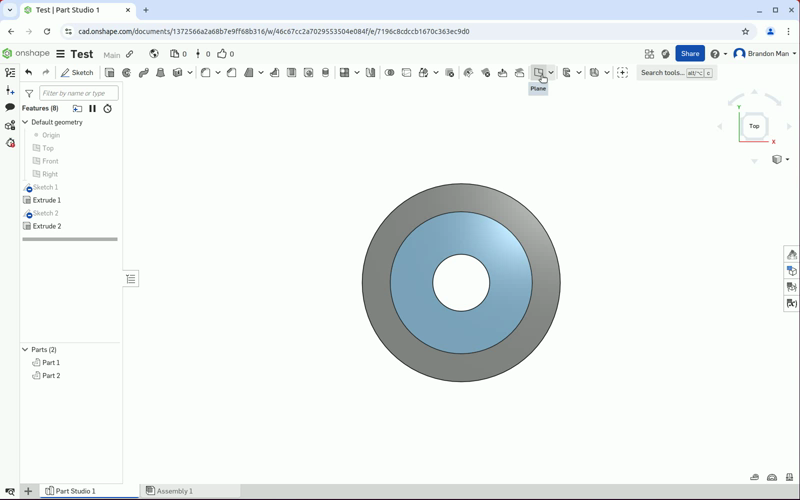
click(541, 75)
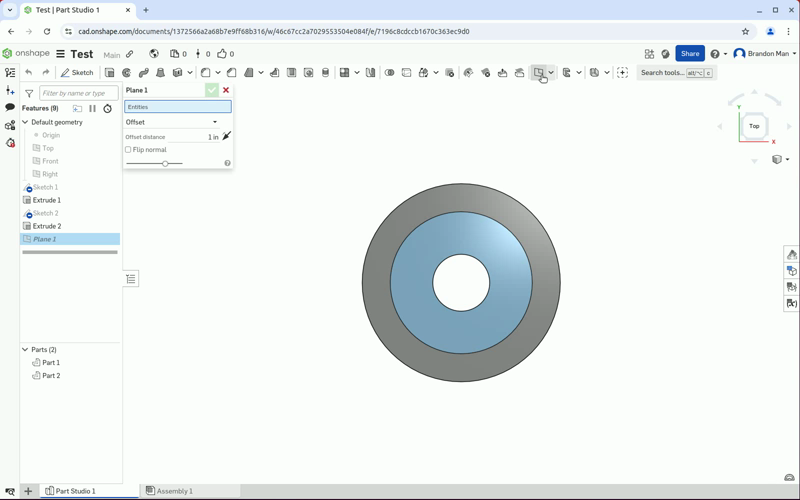
mouse_move(73, 150)
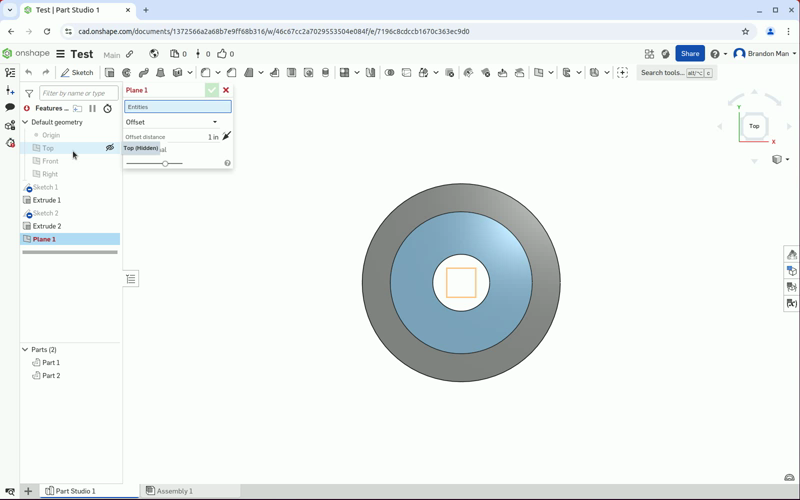
click(73, 150)
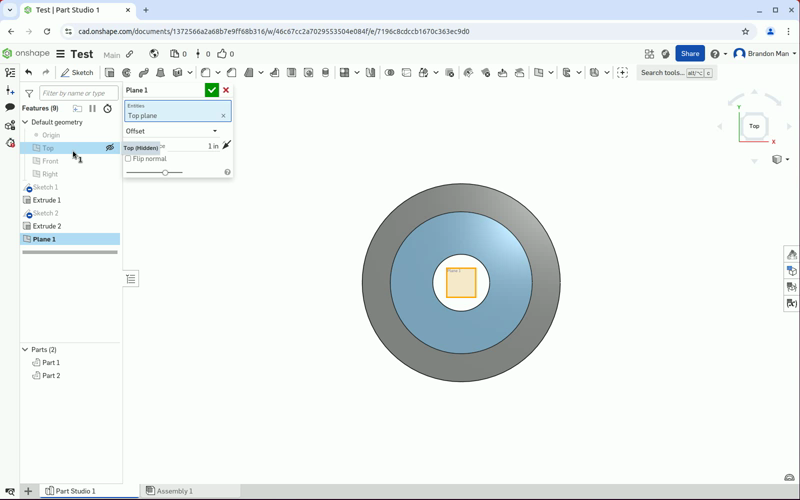
key(tab, 2)
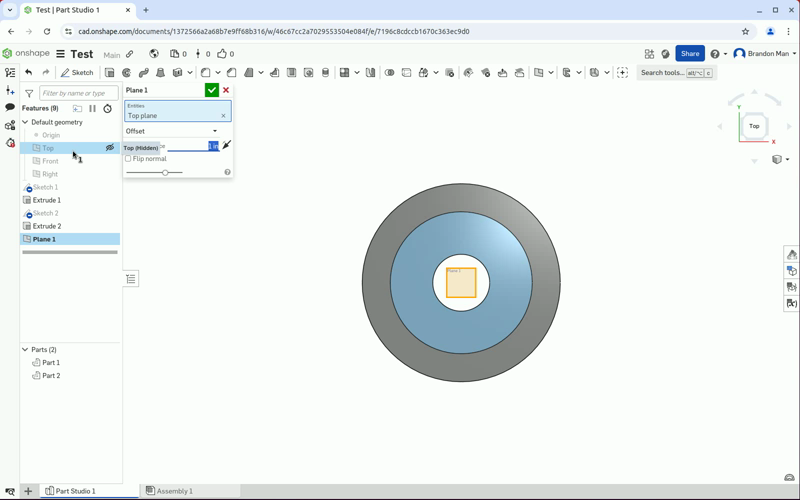
text(23.108)
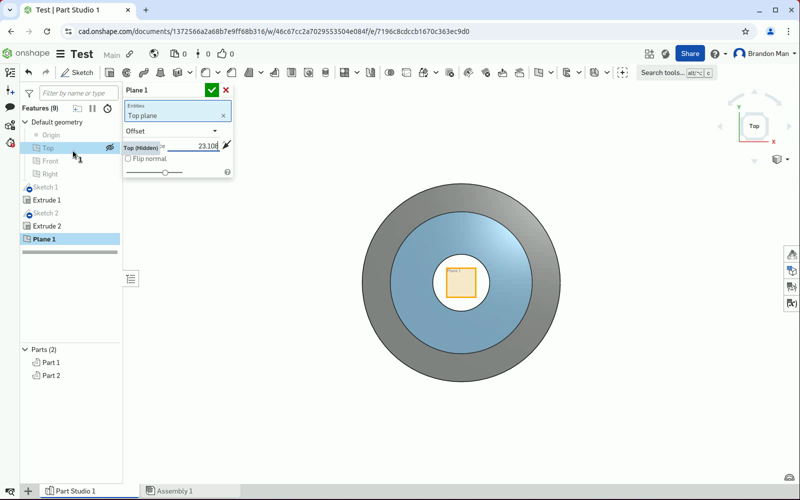
key(enter, 2)
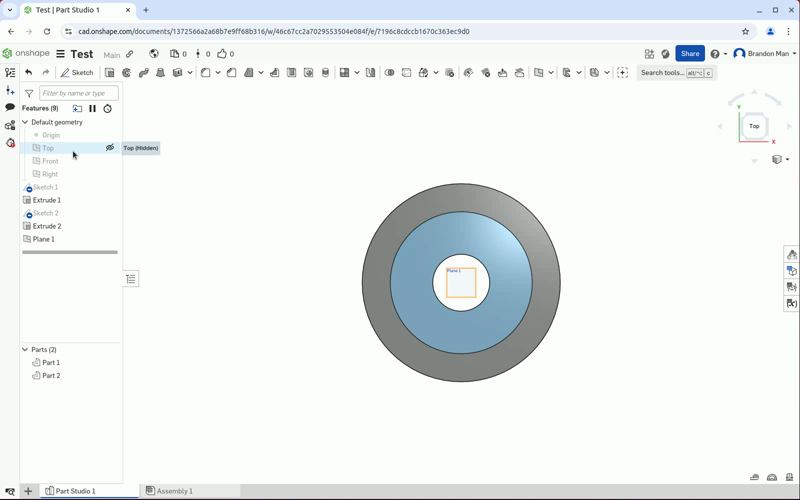
key(shift+s)
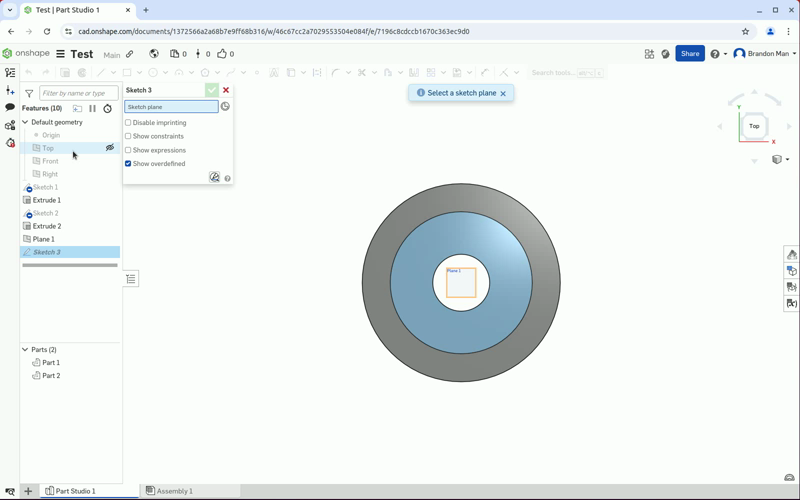
mouse_move(73, 241)
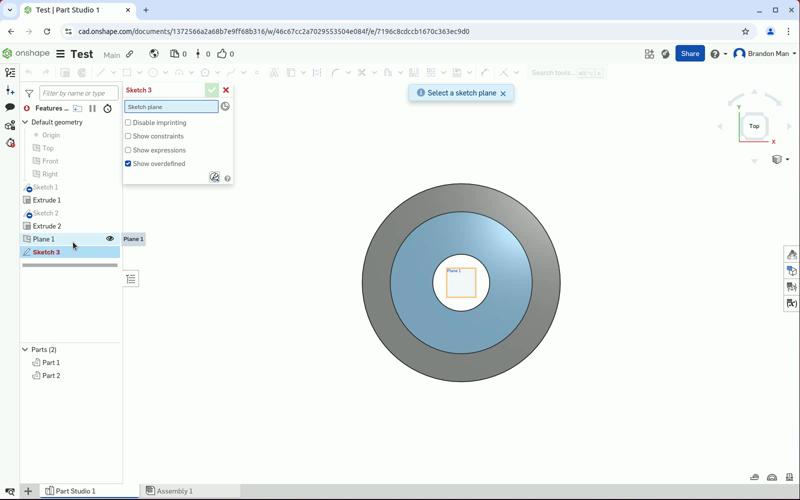
click(73, 241)
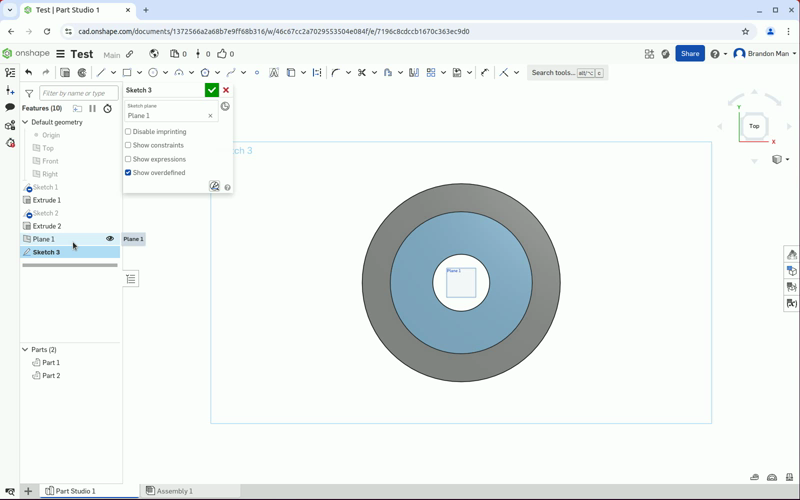
mouse_move(73, 352)
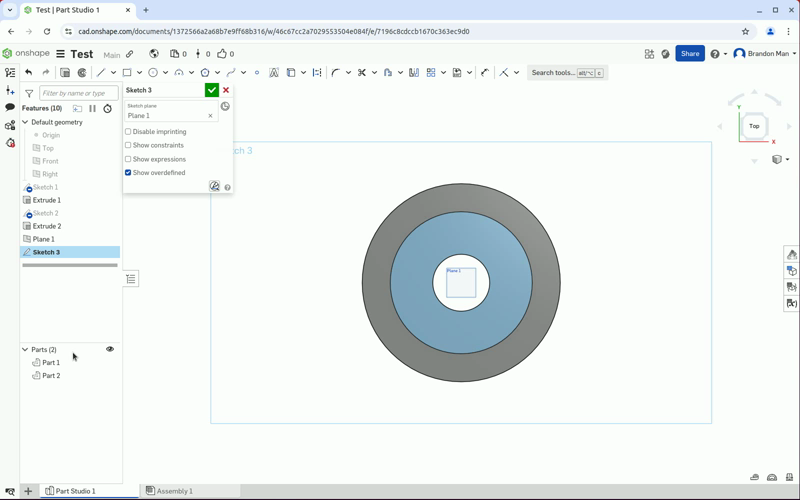
key(y)
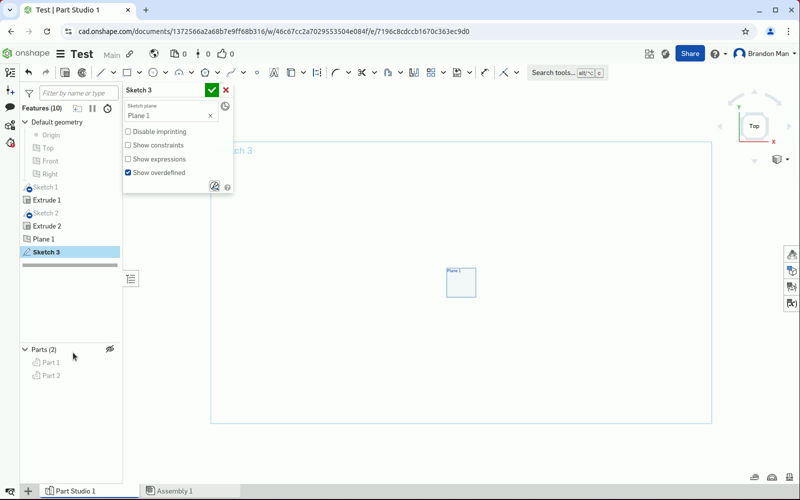
key(c)
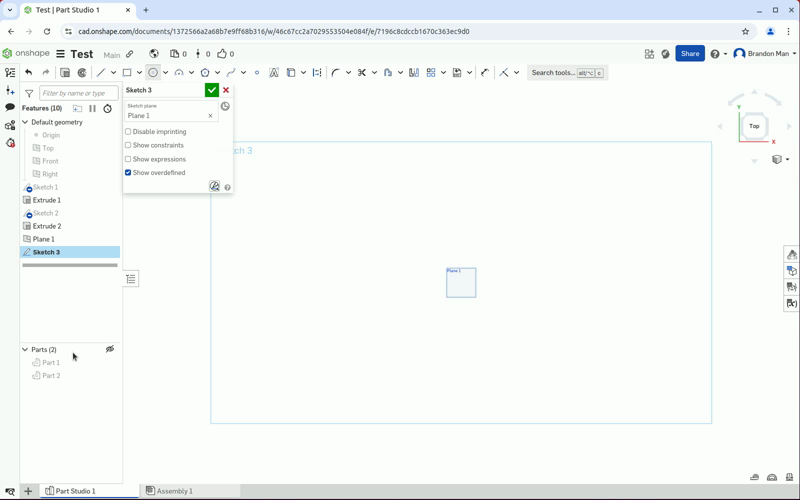
key_down(shift)
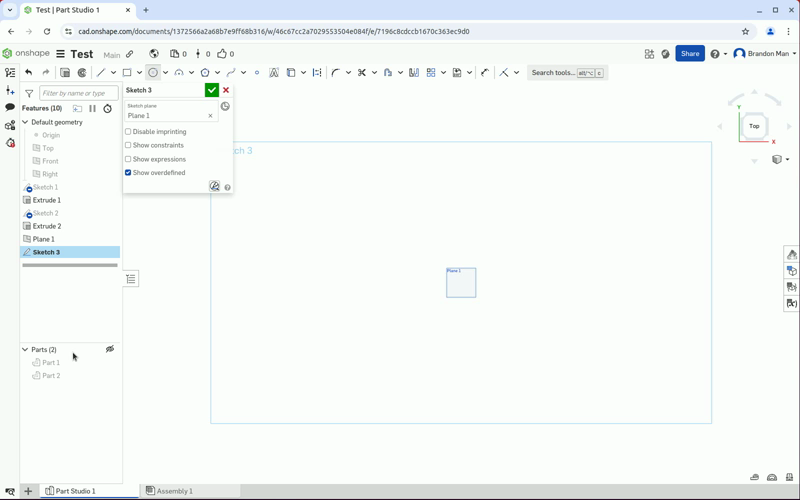
mouse_move(461, 282)
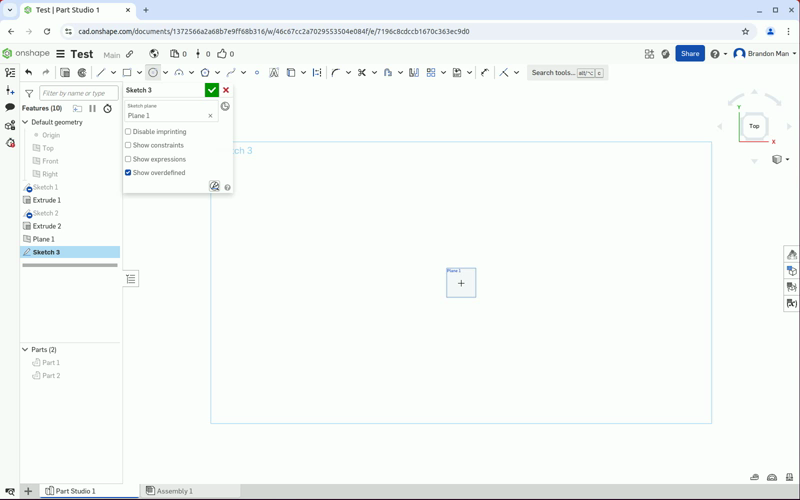
click(461, 282)
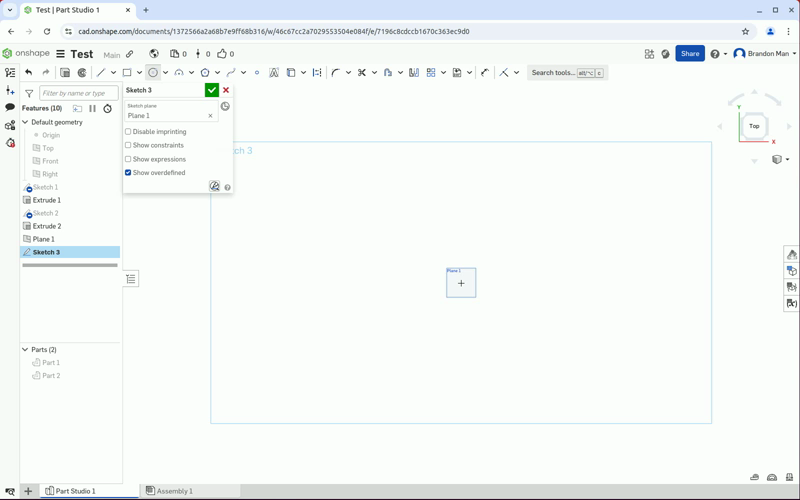
key_up(shift)
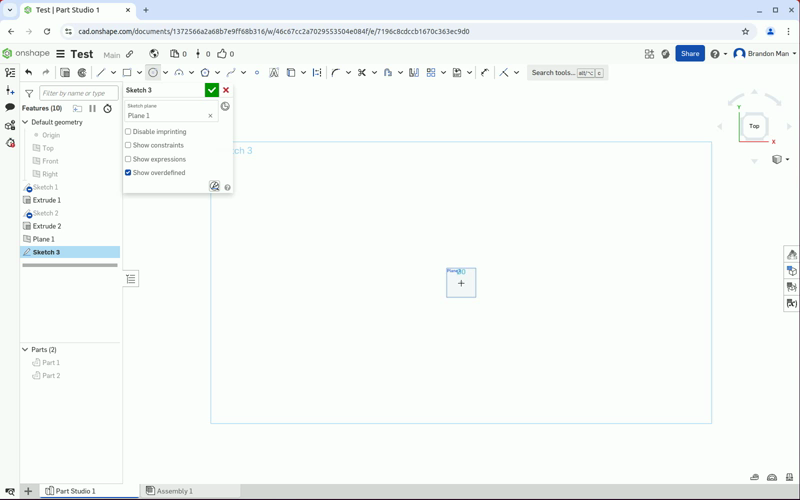
mouse_move(560, 282)
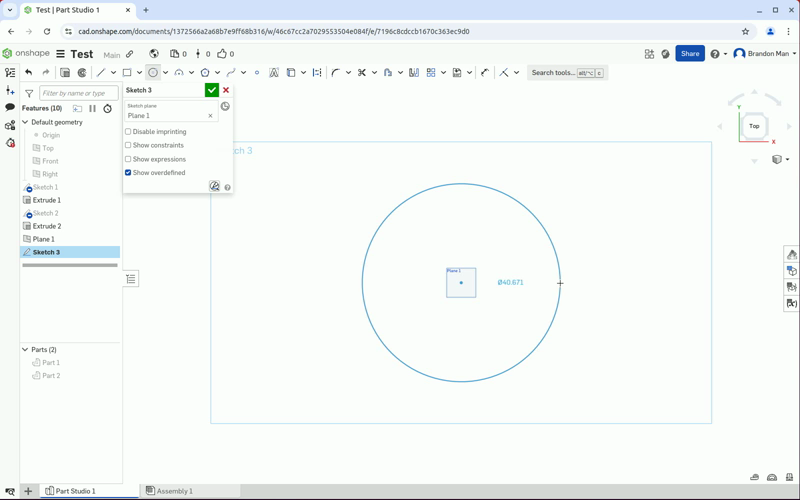
click(560, 282)
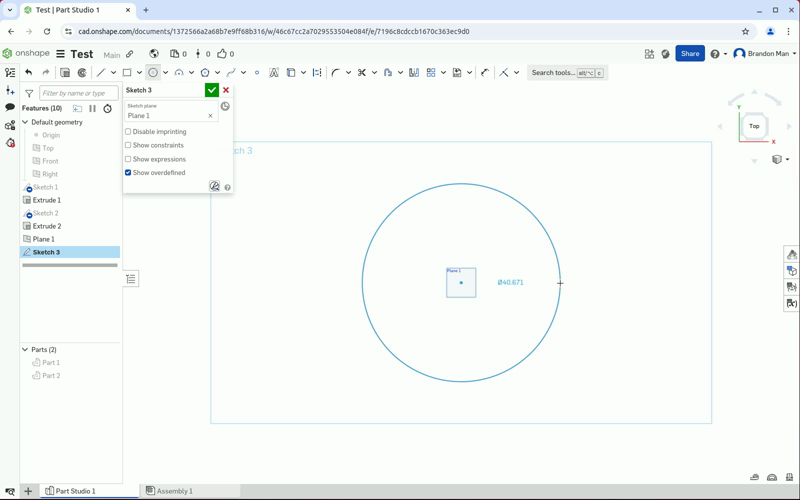
key(esc)
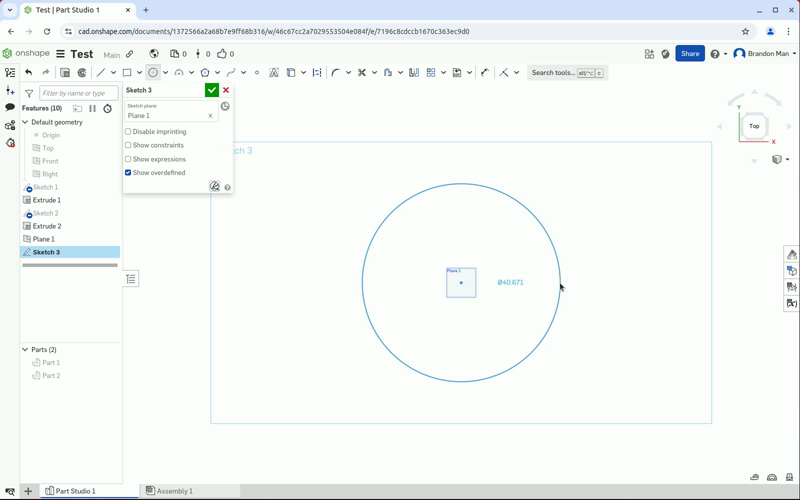
key(c)
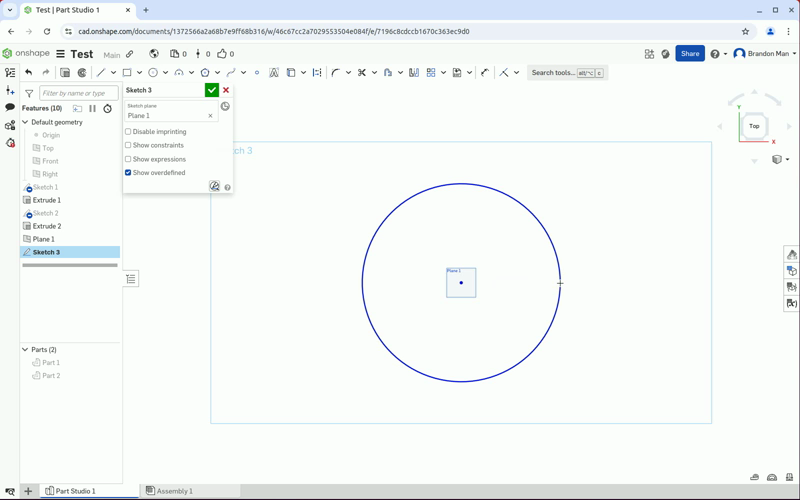
key_down(shift)
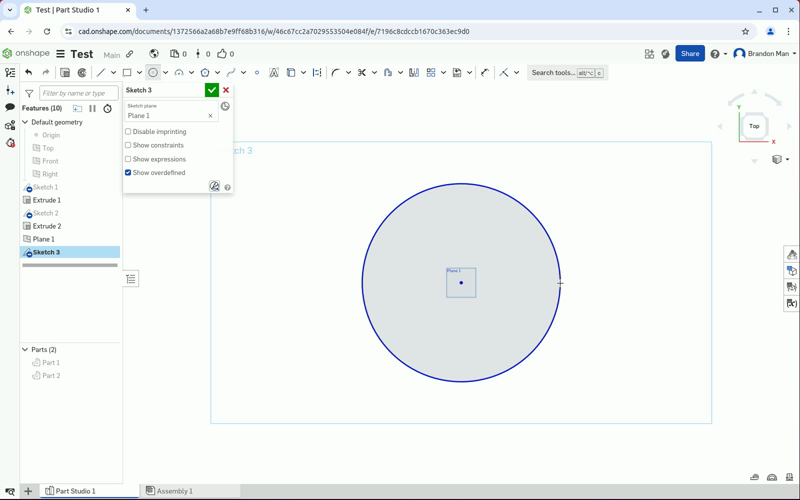
mouse_move(461, 282)
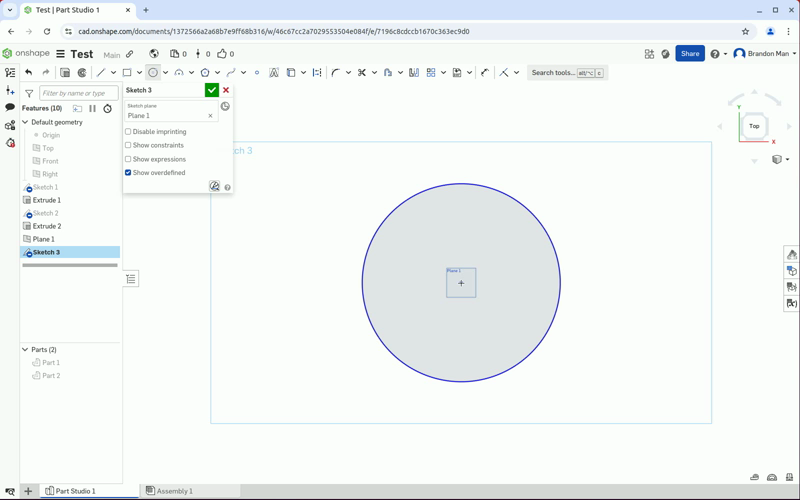
click(461, 282)
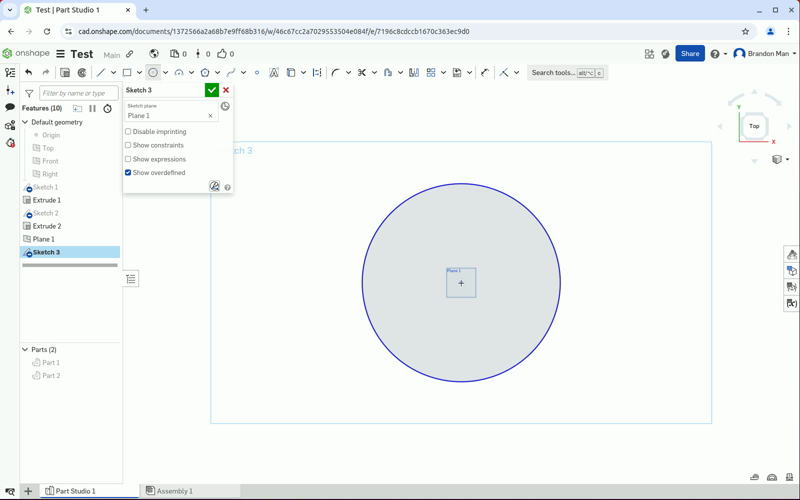
key_up(shift)
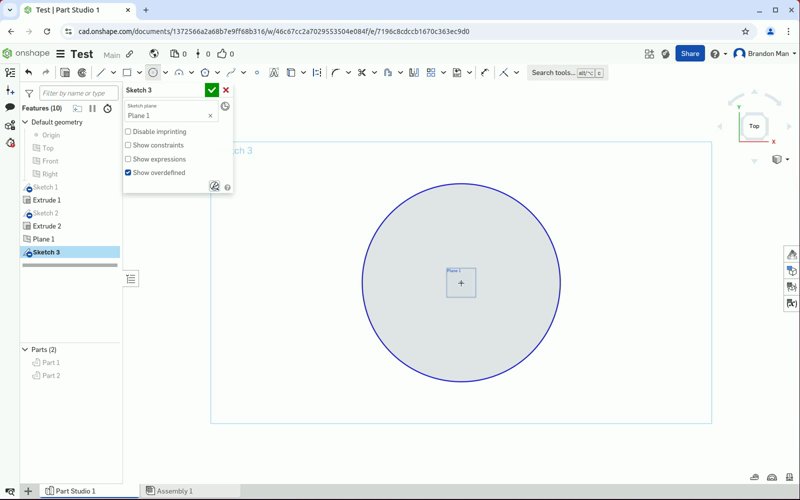
mouse_move(531, 282)
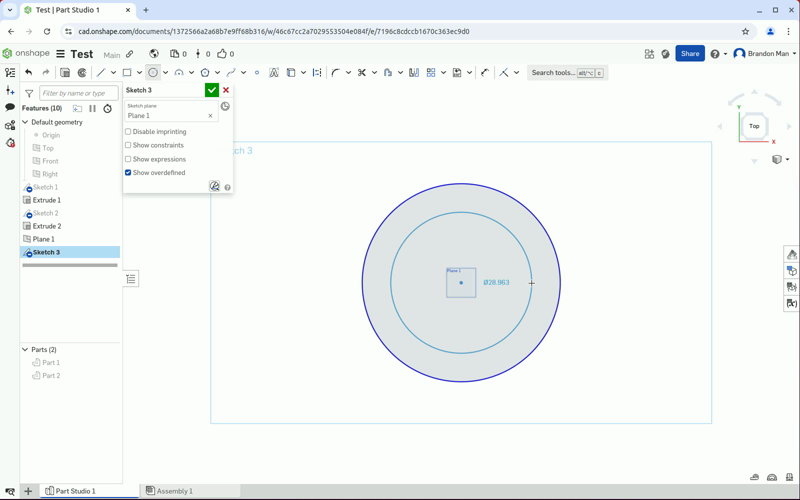
click(531, 282)
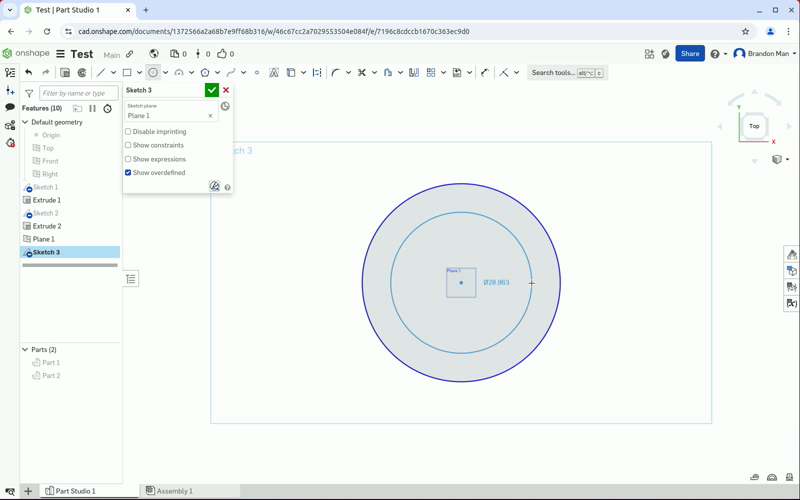
key(esc)
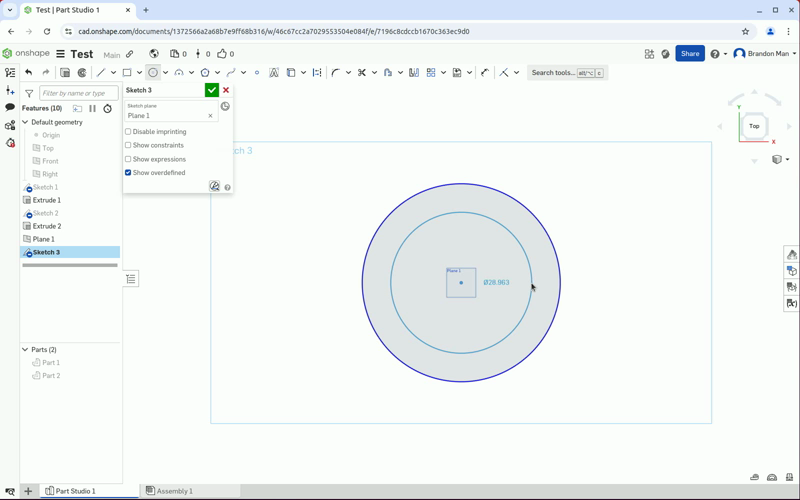
mouse_move(375, 265)
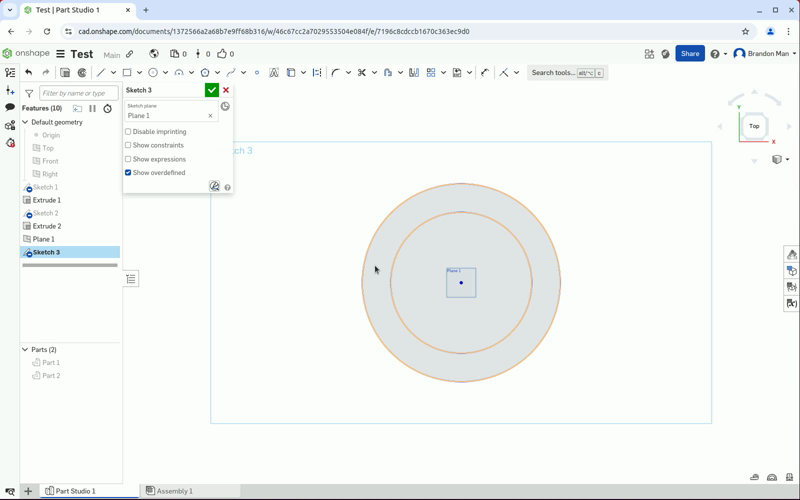
click(375, 265)
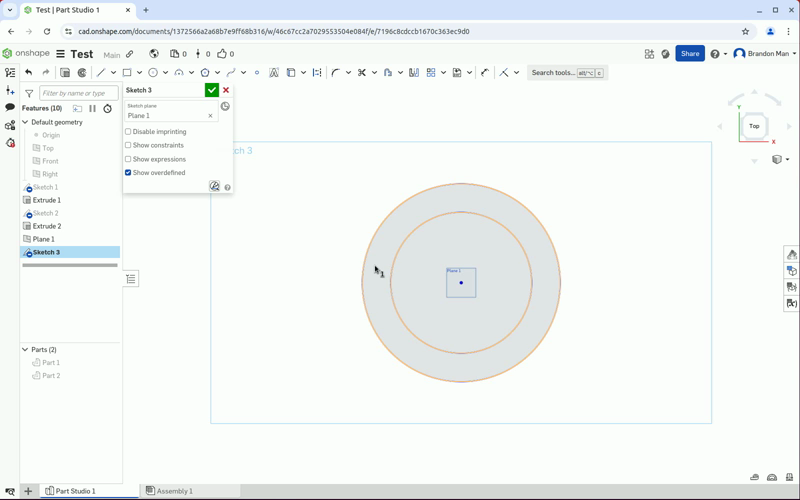
mouse_move(73, 352)
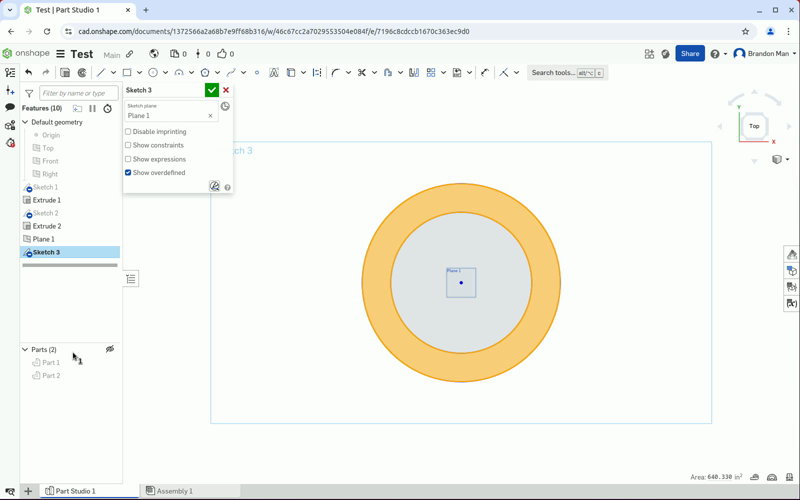
key(shift+y)
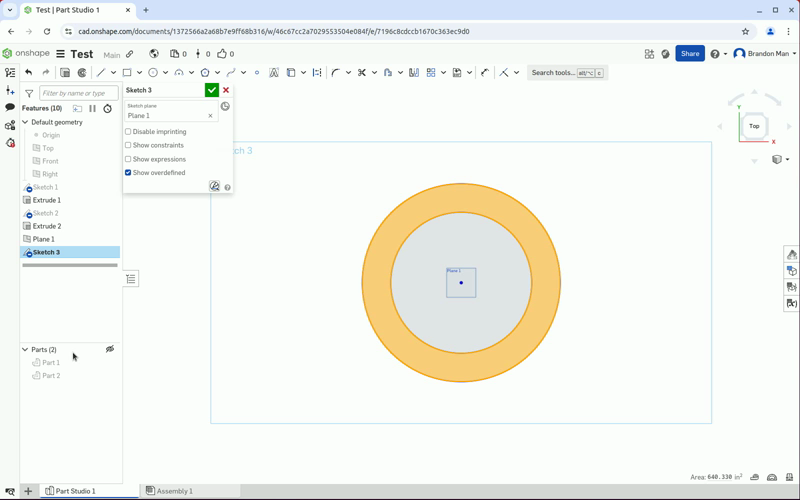
key(shift+e)
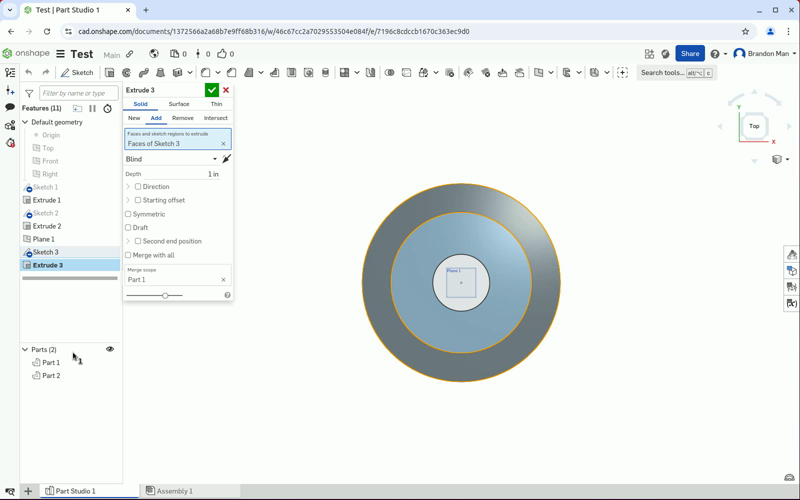
mouse_move(143, 106)
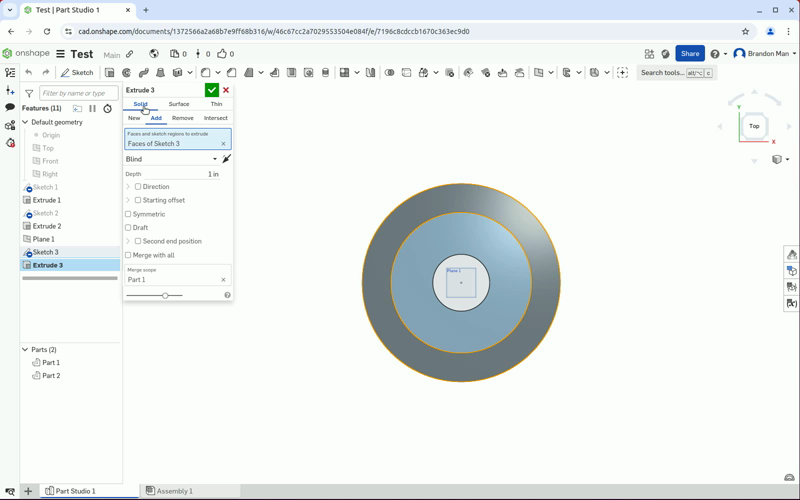
click(143, 106)
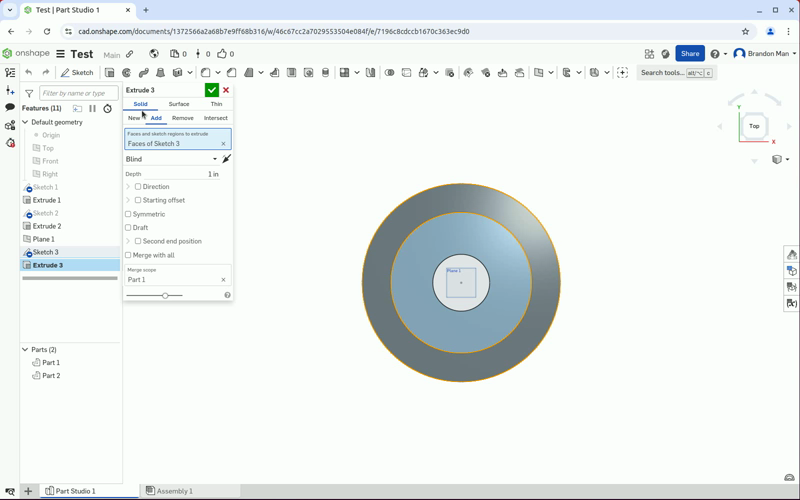
mouse_move(137, 120)
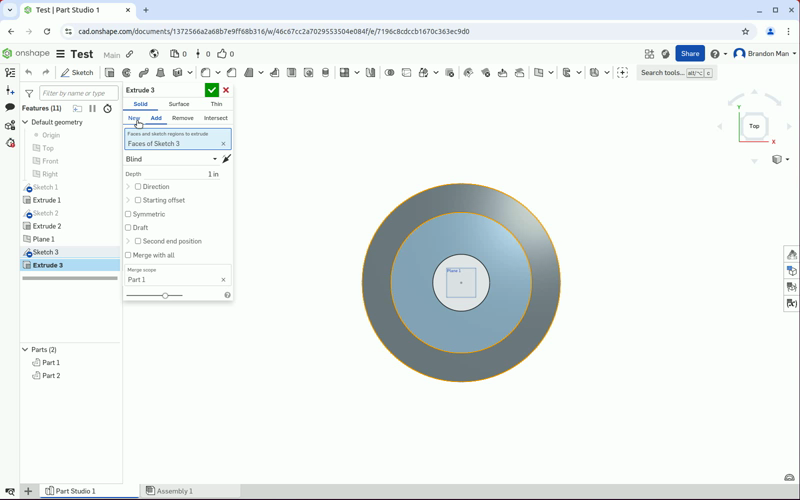
click(137, 120)
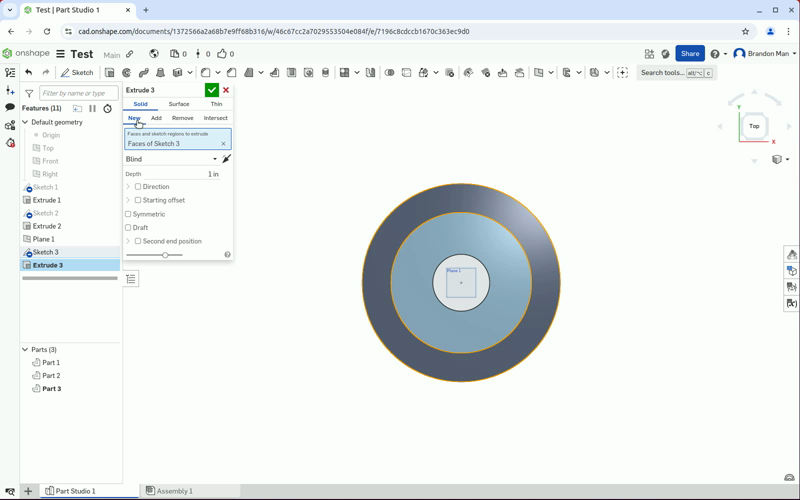
key(tab, 4)
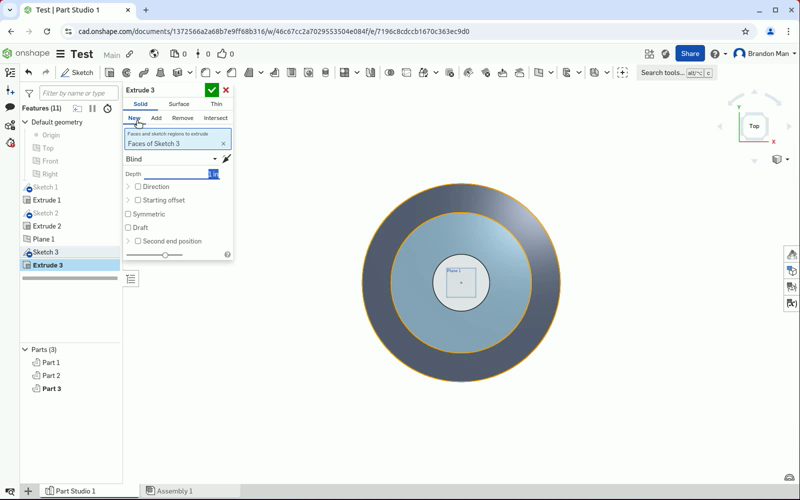
text(-2.889)
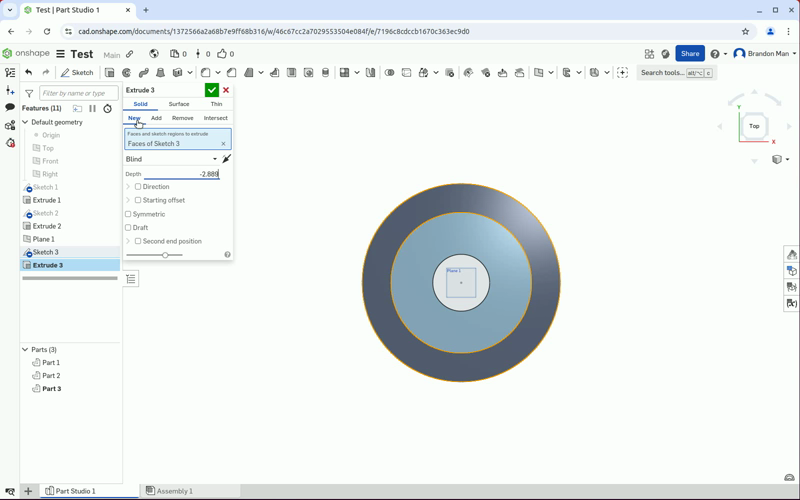
key(enter)
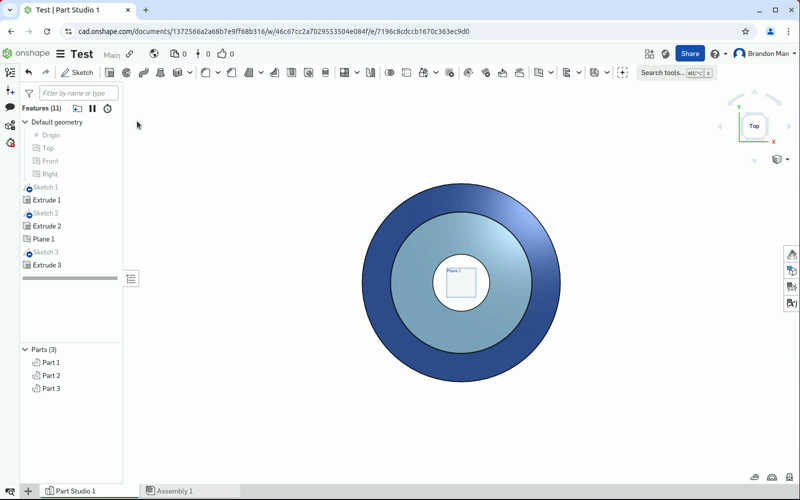
key(shift+h)
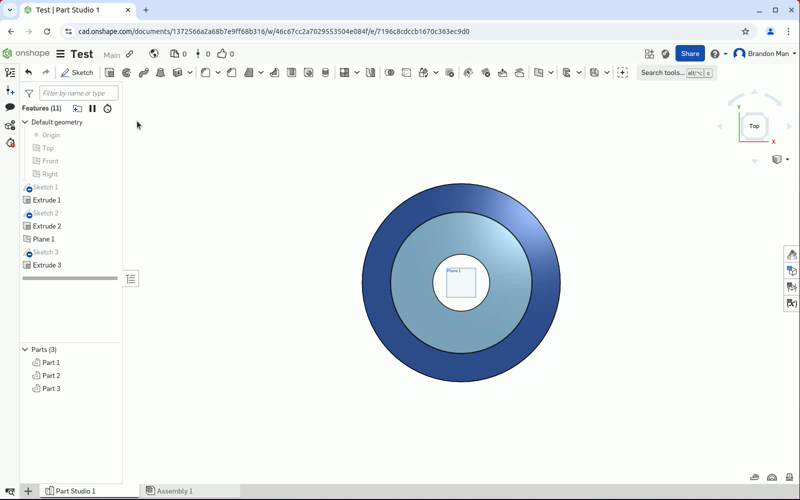
key(shift+h)
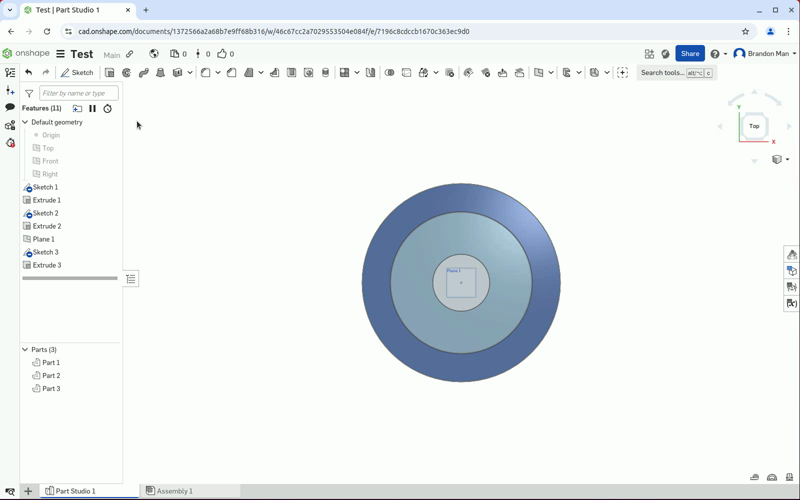
key(shift+7)
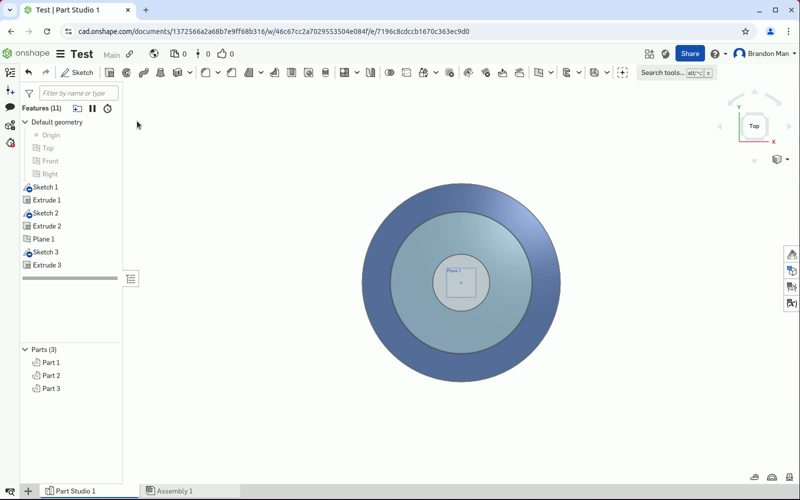
key(up, 3)
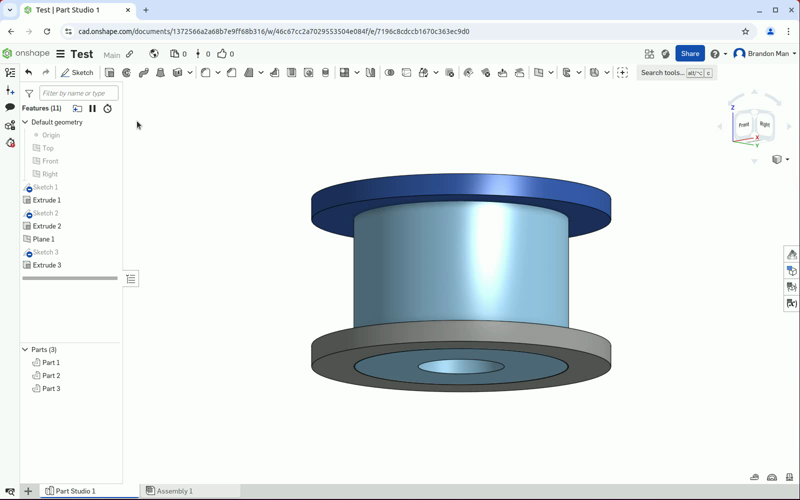
key(left, 3)
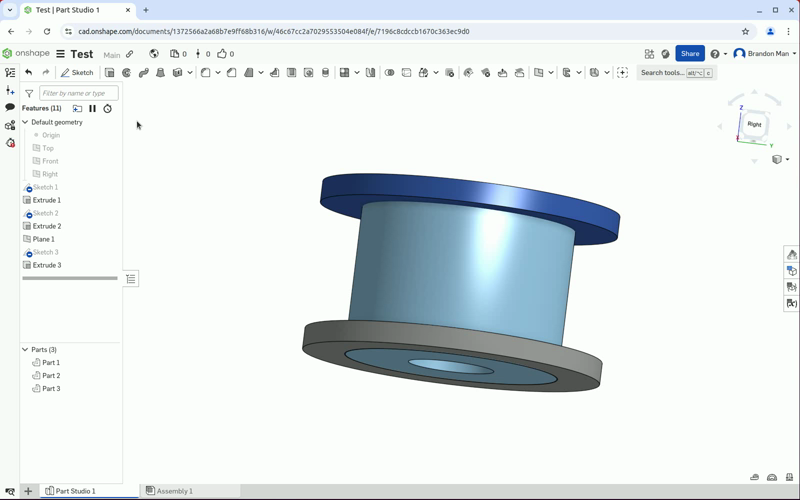
key(right, 3)
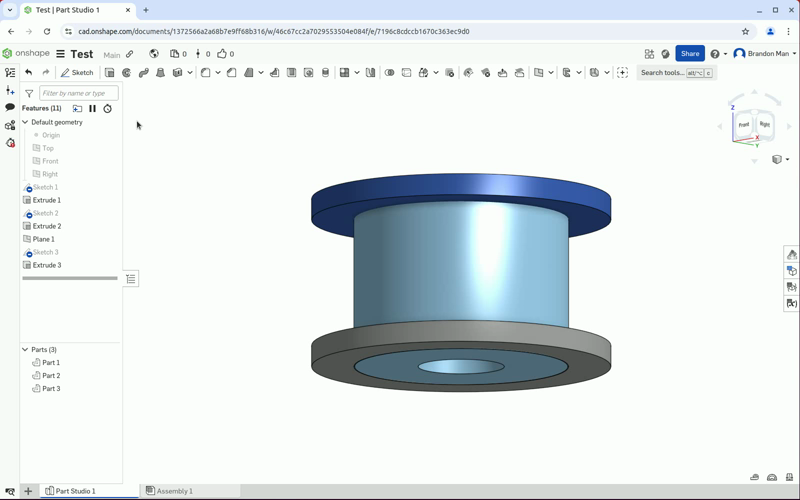
key(down, 3)
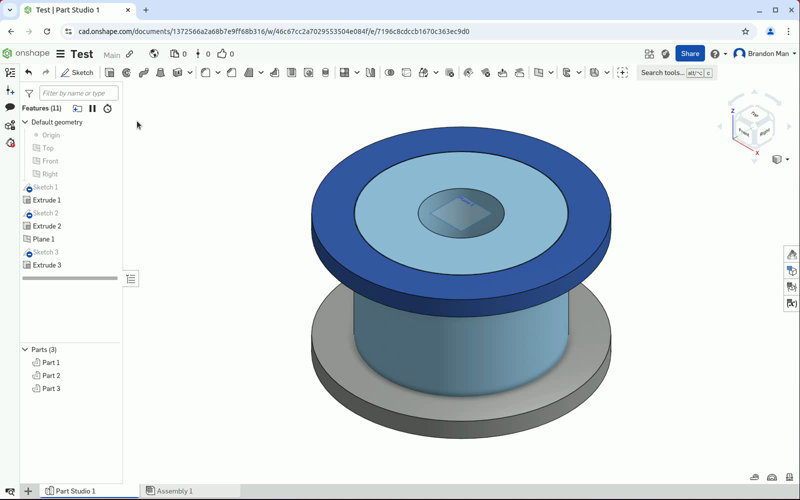
mouse_move(73, 189)
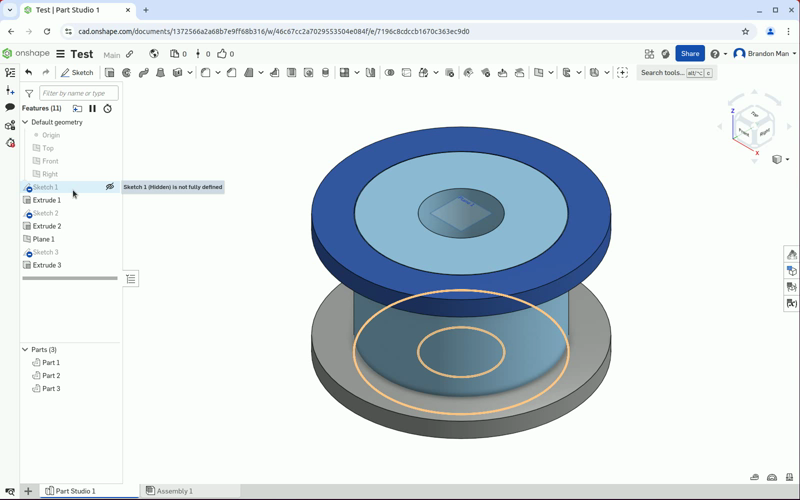
click(73, 189)